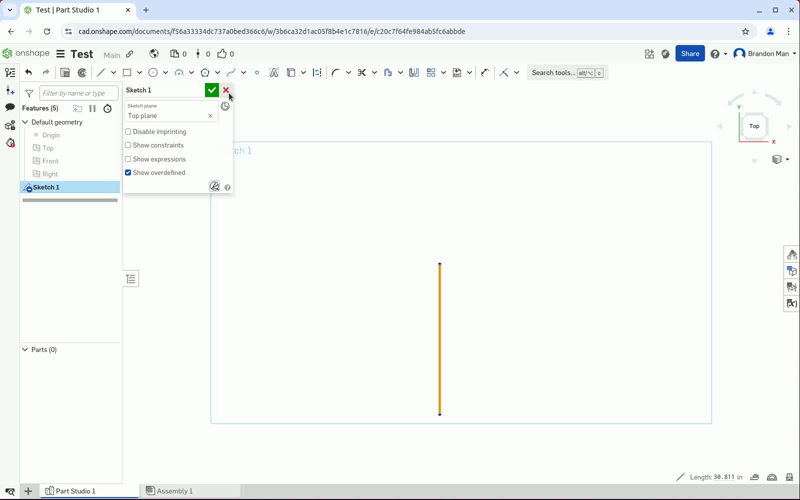
key(shift+h)
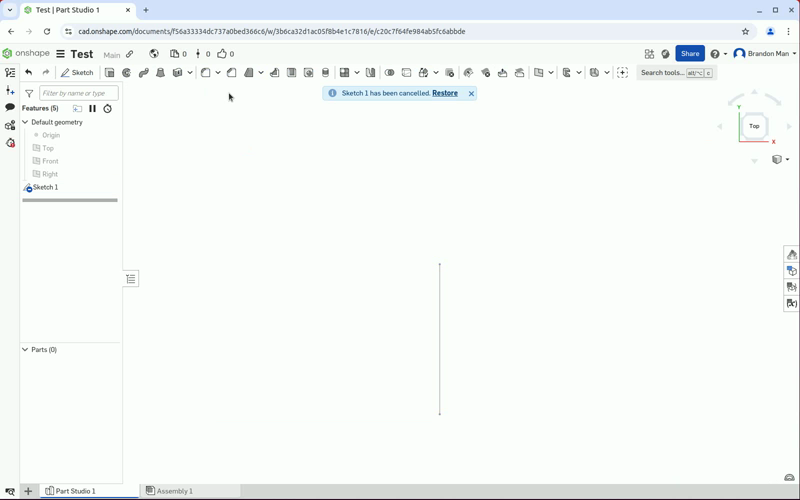
key(shift+s)
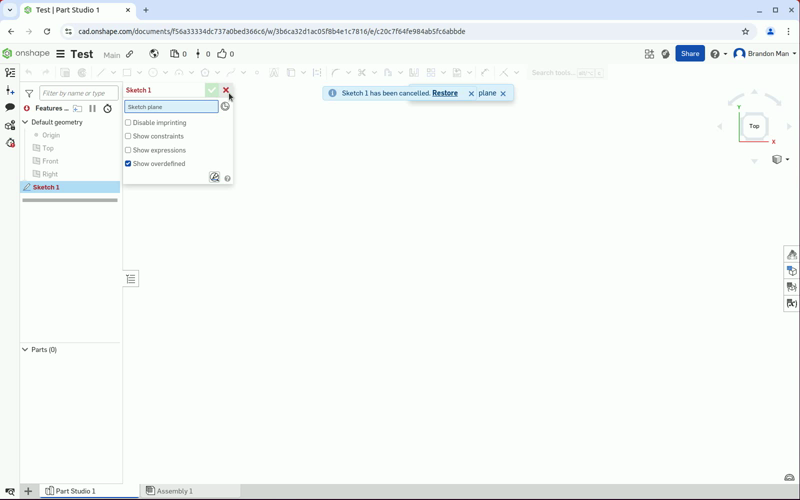
mouse_move(73, 150)
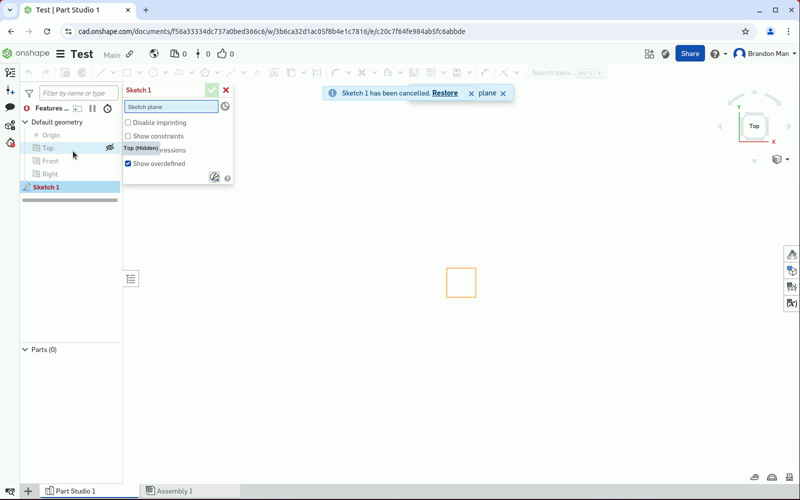
click(73, 150)
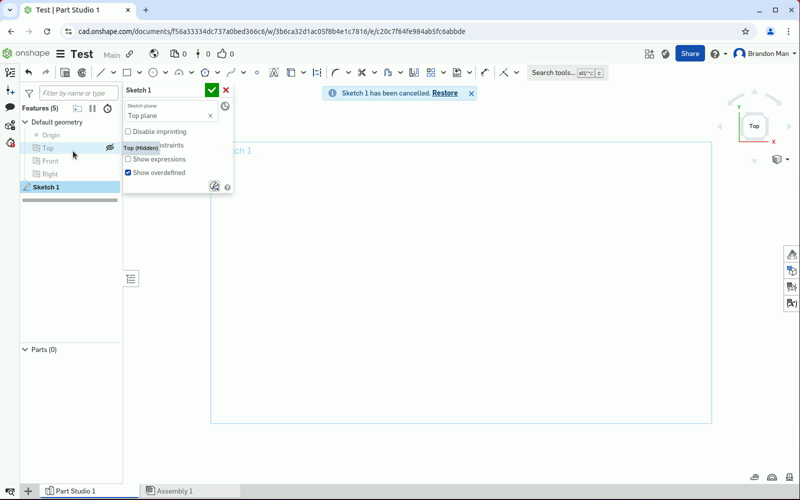
mouse_move(73, 352)
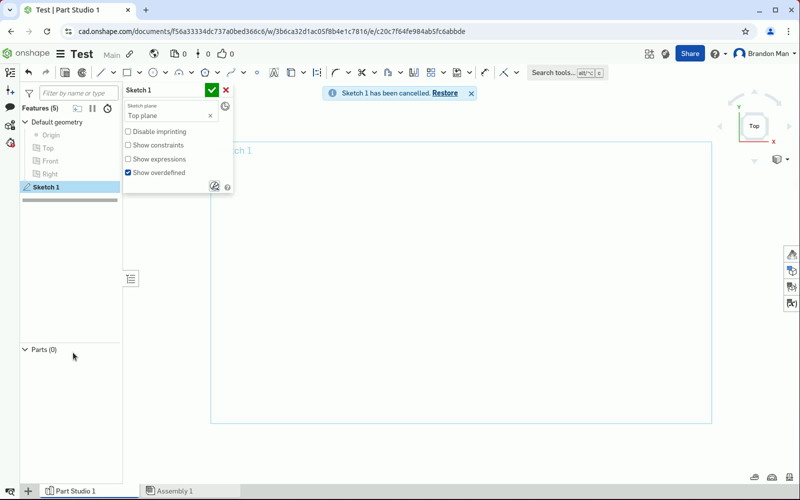
key(y)
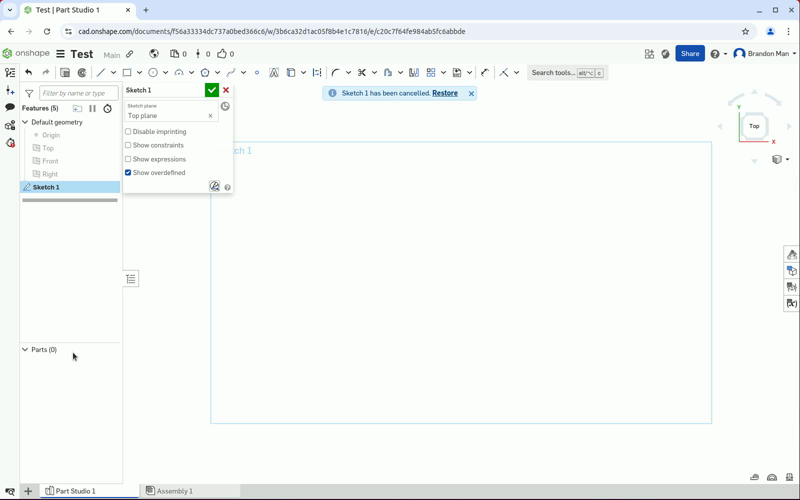
key(l)
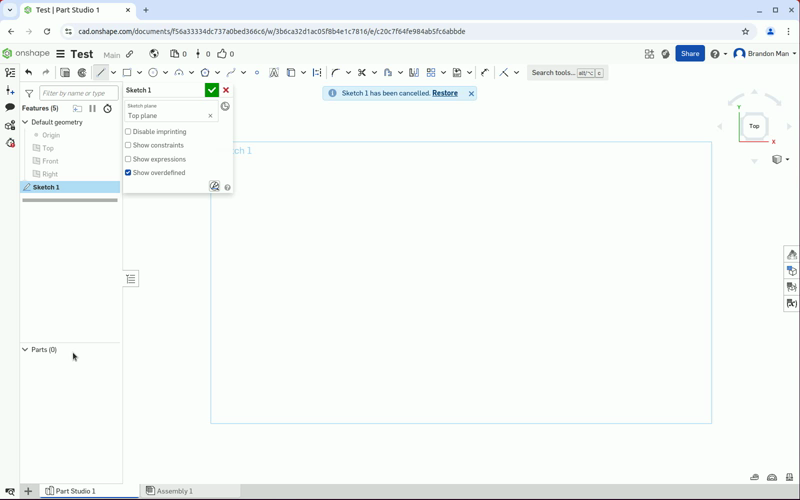
key_down(shift)
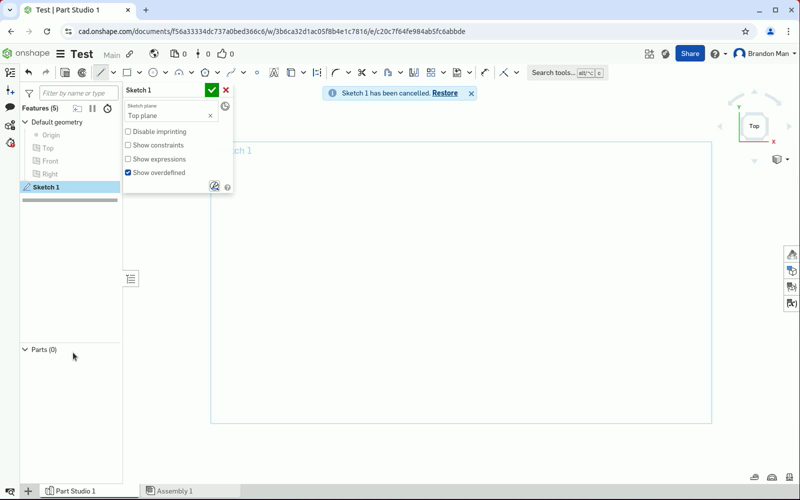
mouse_move(348, 333)
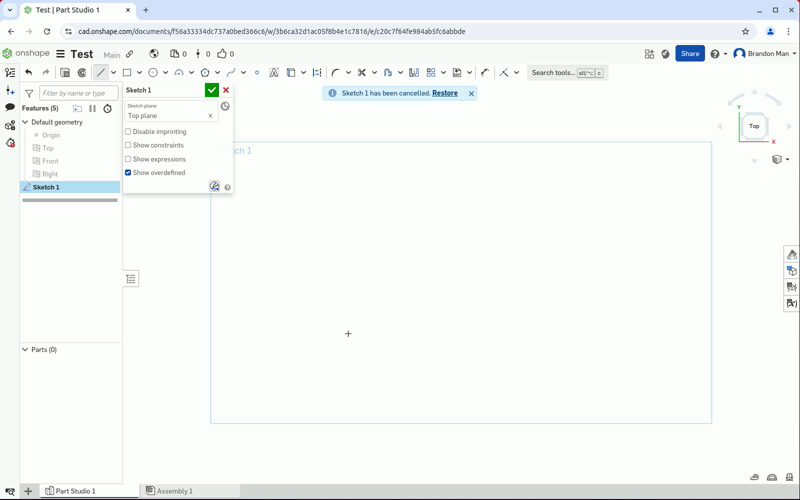
click(348, 333)
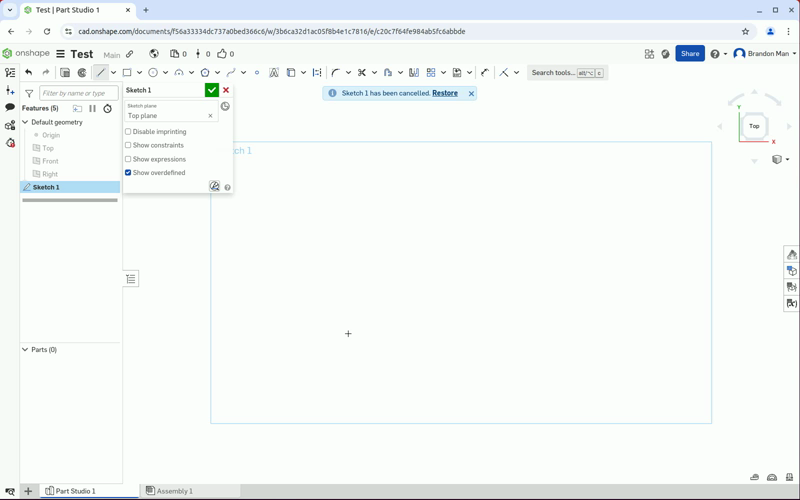
key_up(shift)
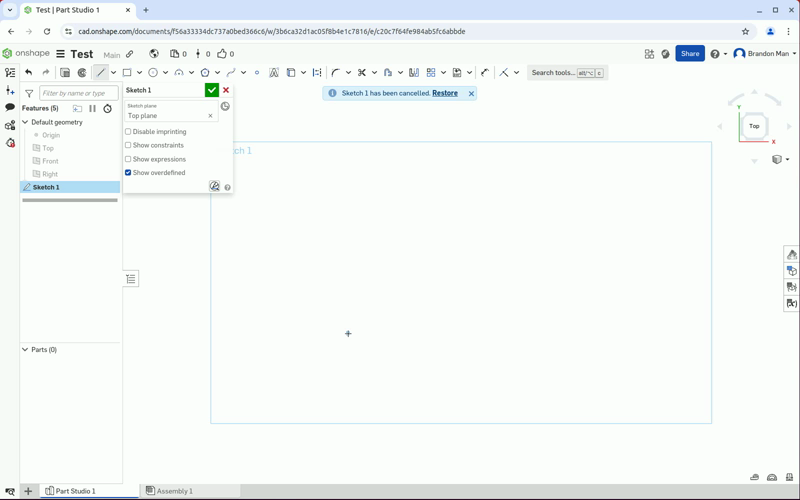
key_down(shift)
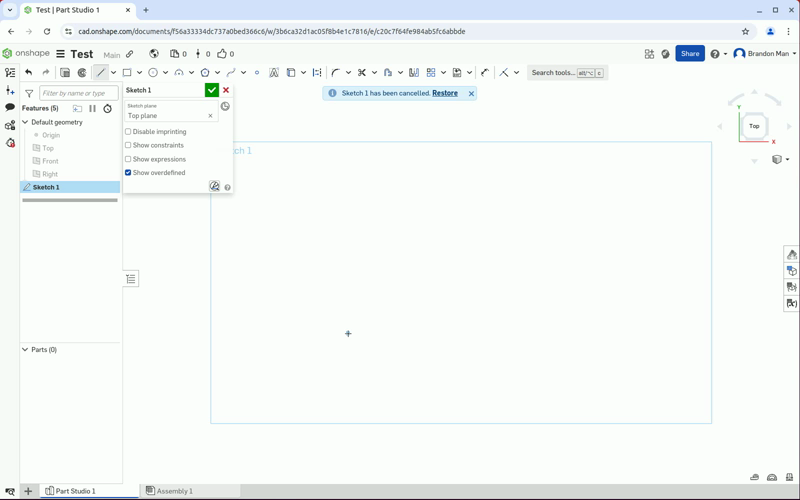
mouse_move(572, 333)
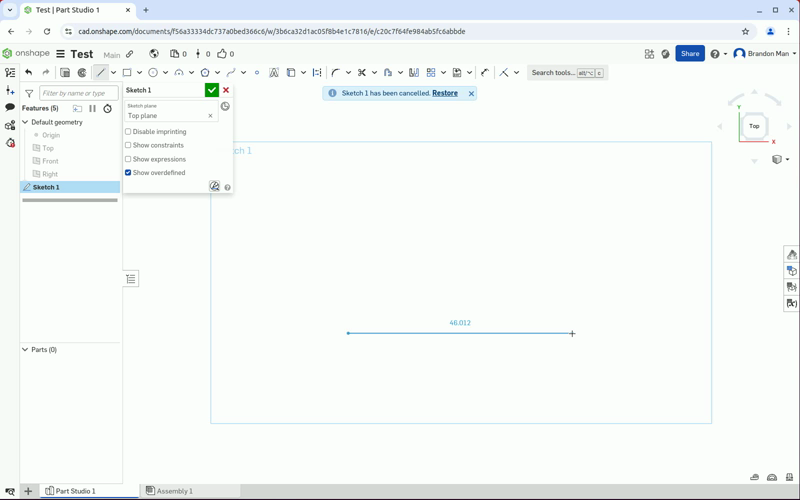
click(572, 333)
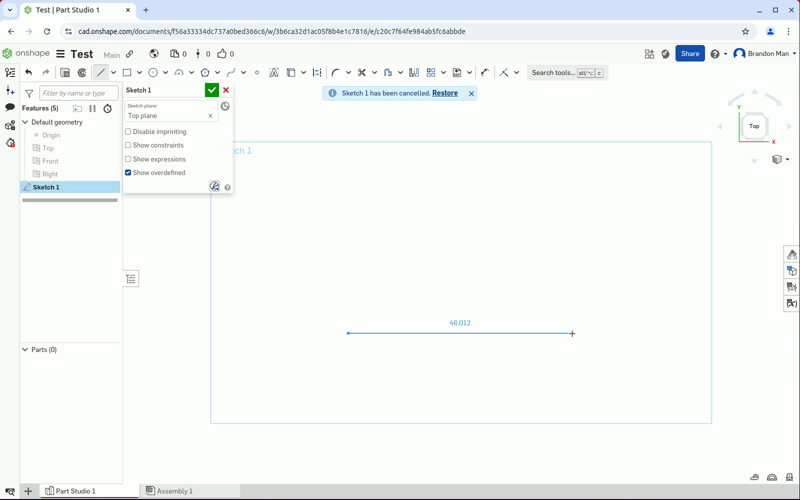
key_up(shift)
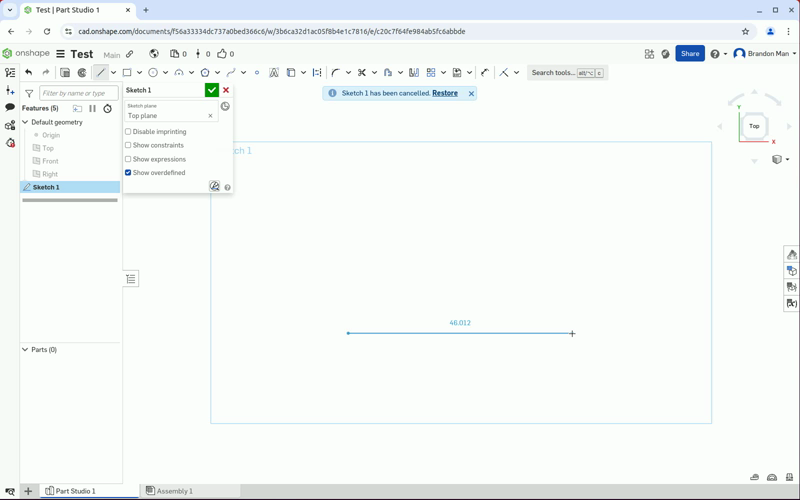
key_down(shift)
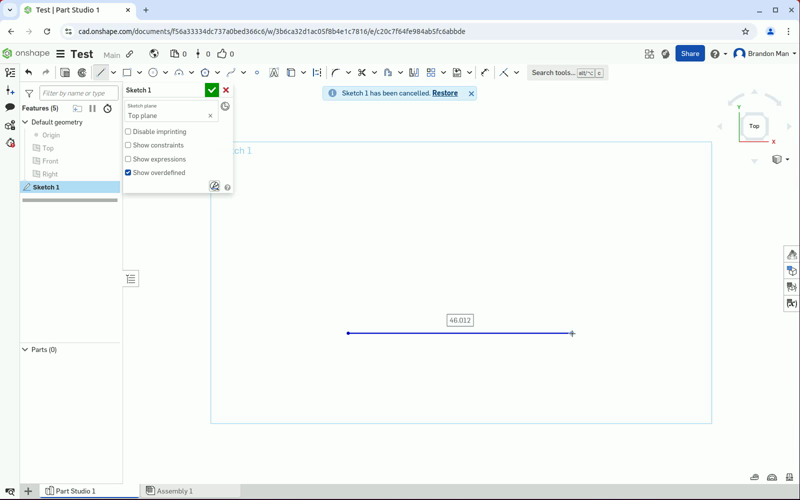
mouse_move(572, 234)
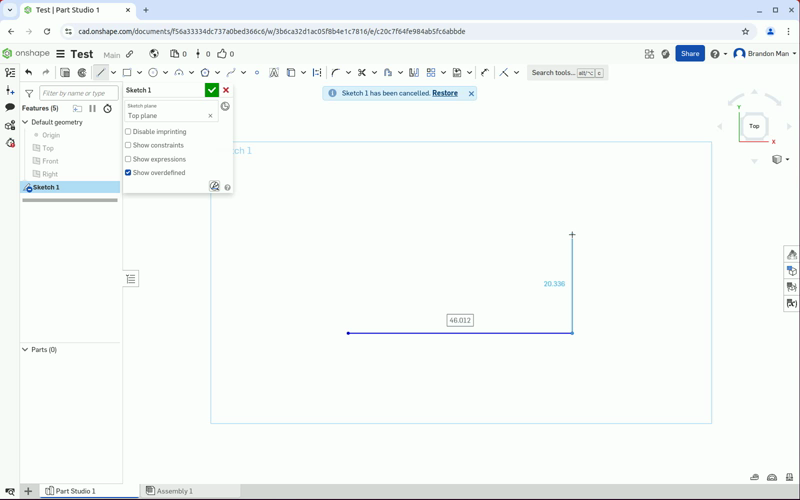
click(572, 234)
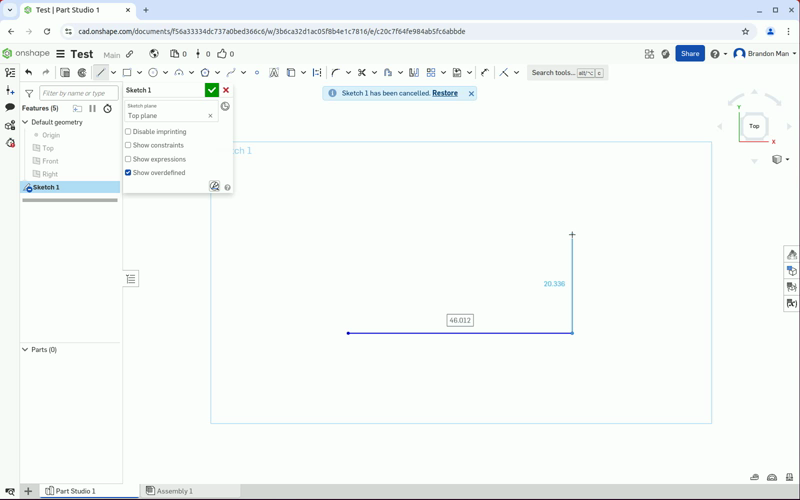
key_up(shift)
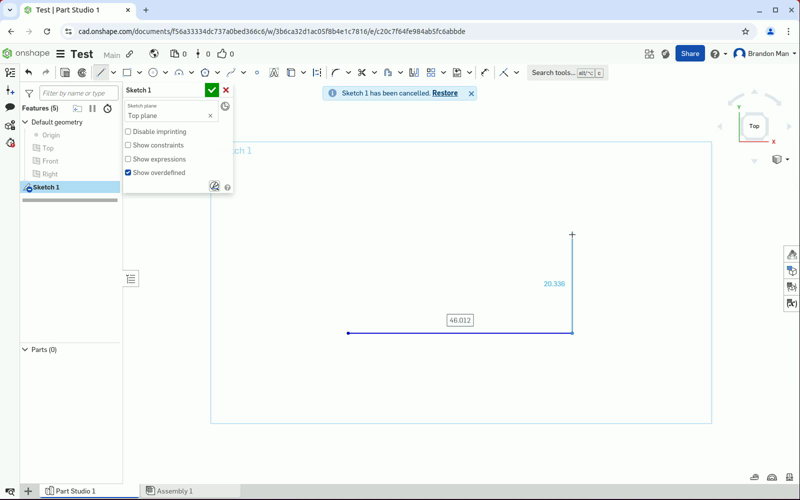
key_down(shift)
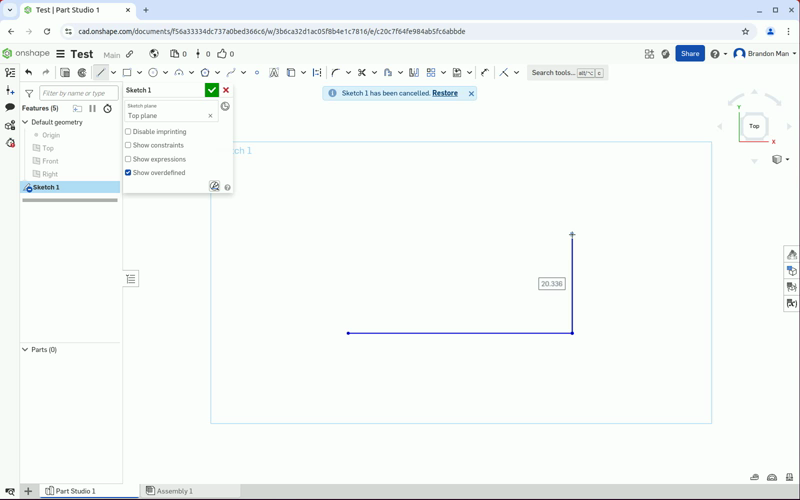
mouse_move(348, 234)
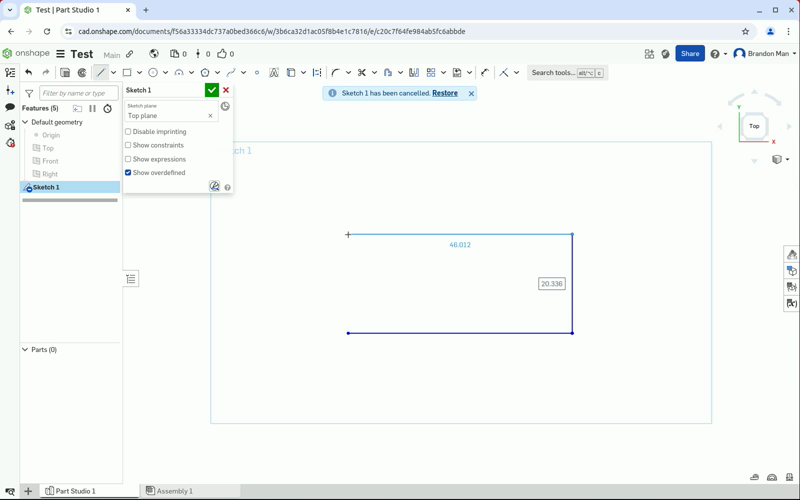
click(348, 234)
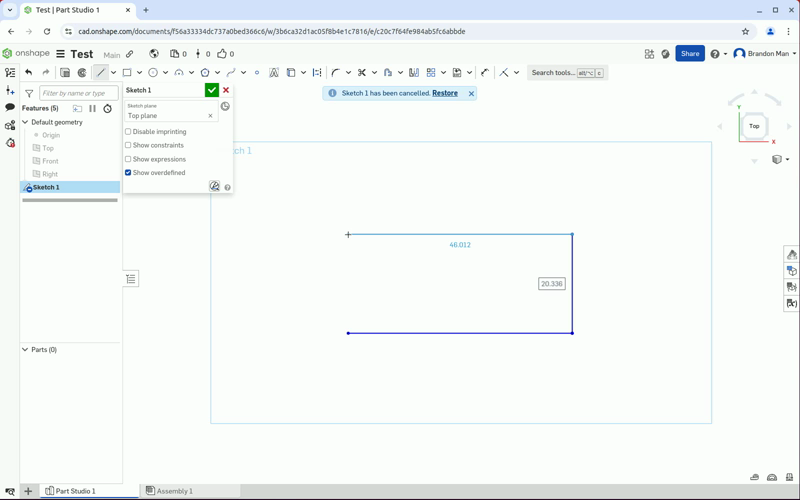
key_up(shift)
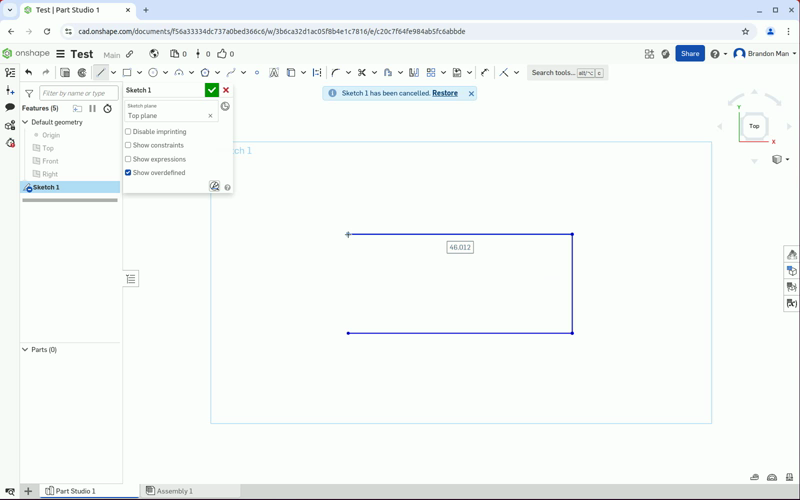
key_down(shift)
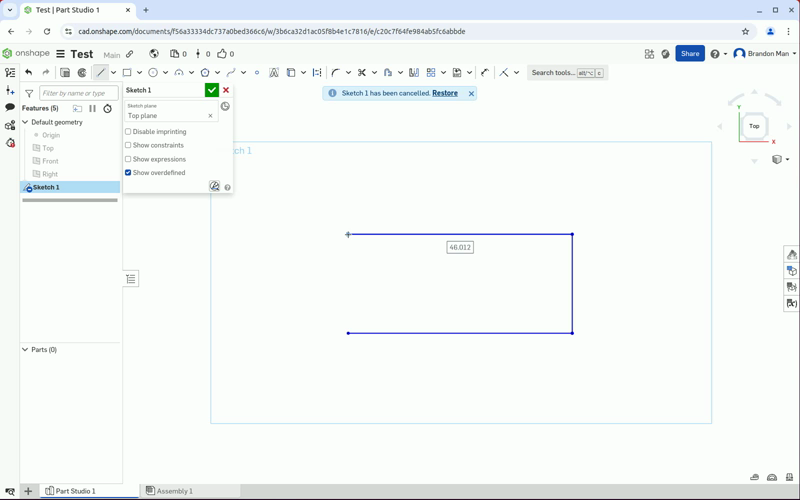
mouse_move(348, 333)
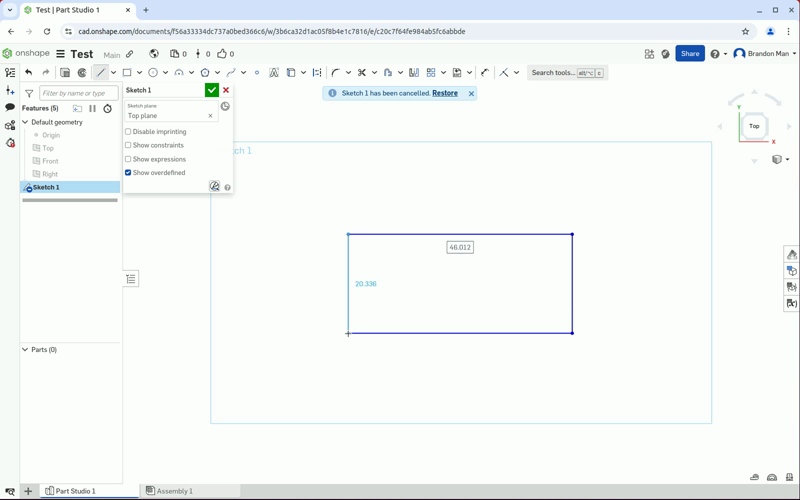
key_up(shift)
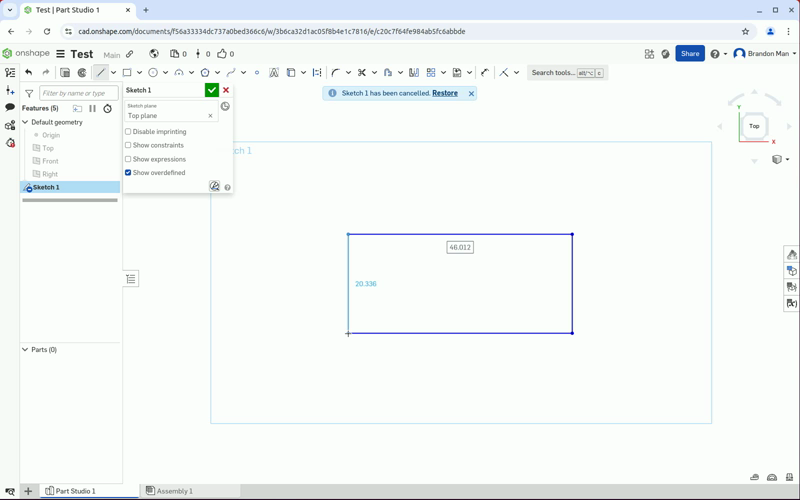
click(348, 333)
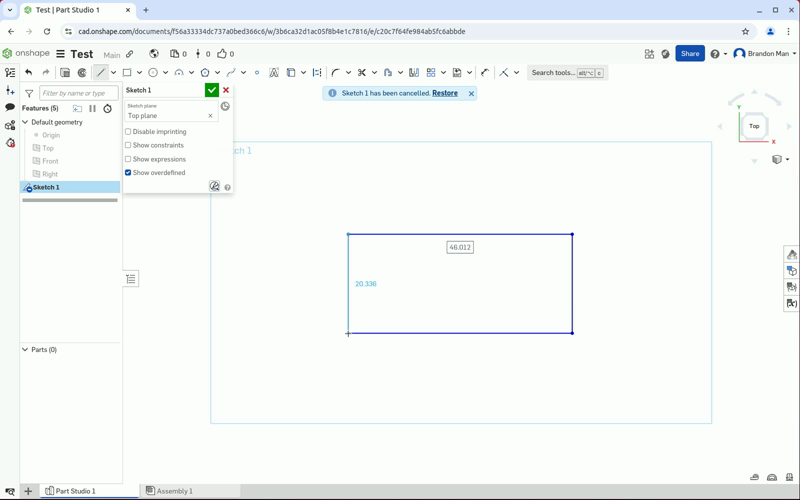
key(esc)
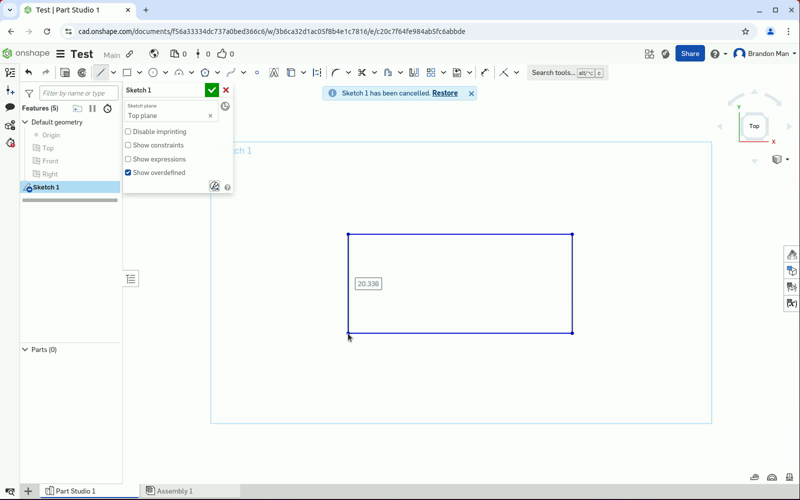
mouse_move(431, 255)
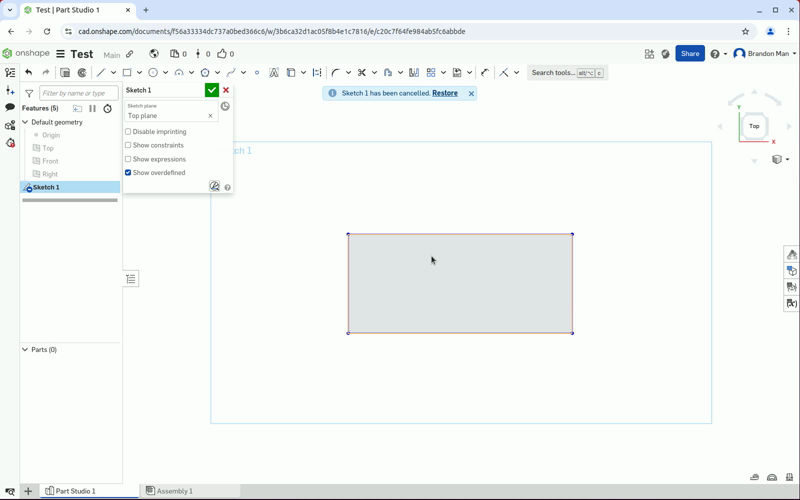
click(431, 255)
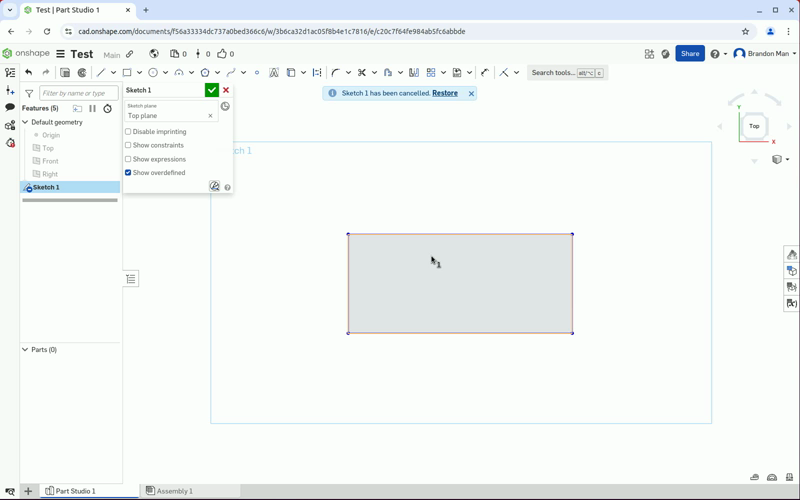
mouse_move(73, 352)
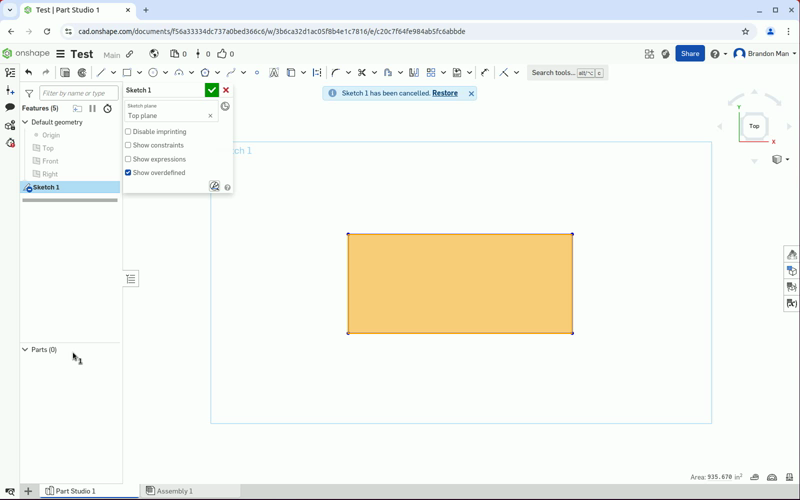
key(shift+y)
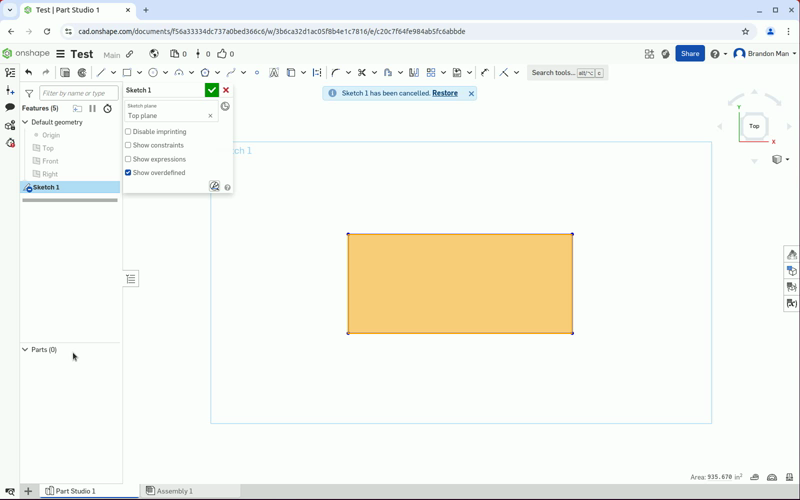
key(shift+e)
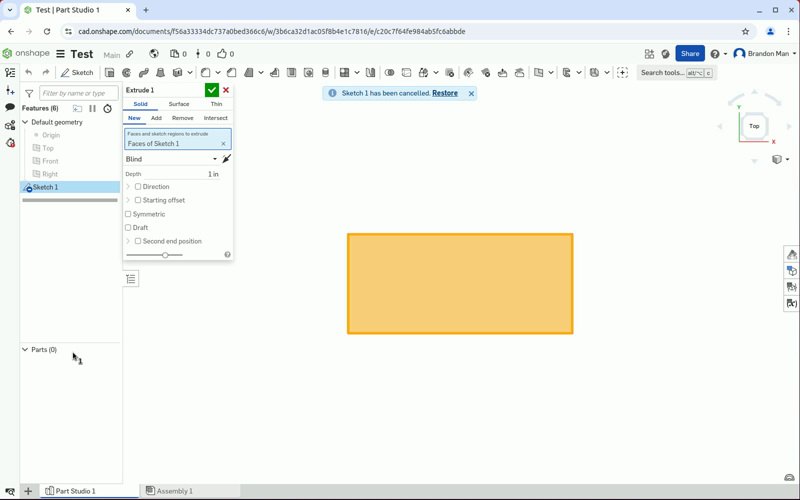
mouse_move(143, 106)
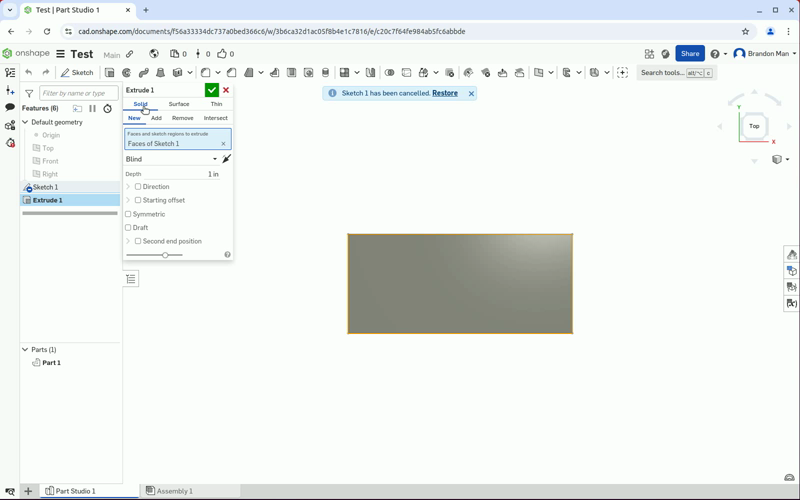
click(143, 106)
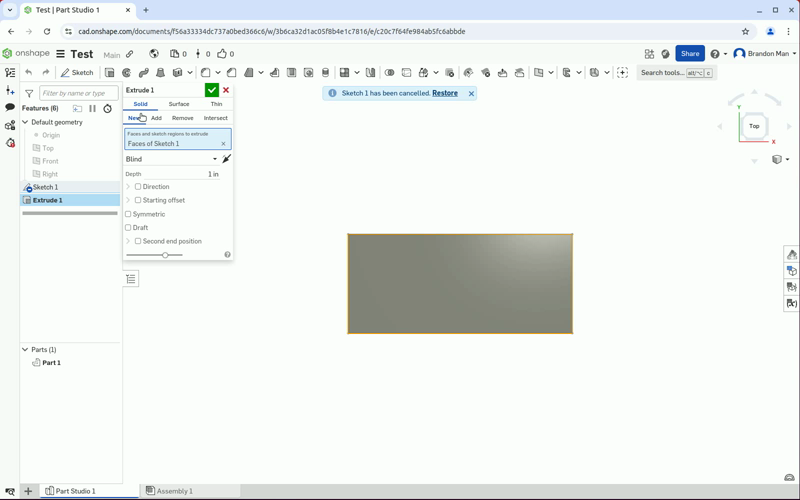
mouse_move(137, 120)
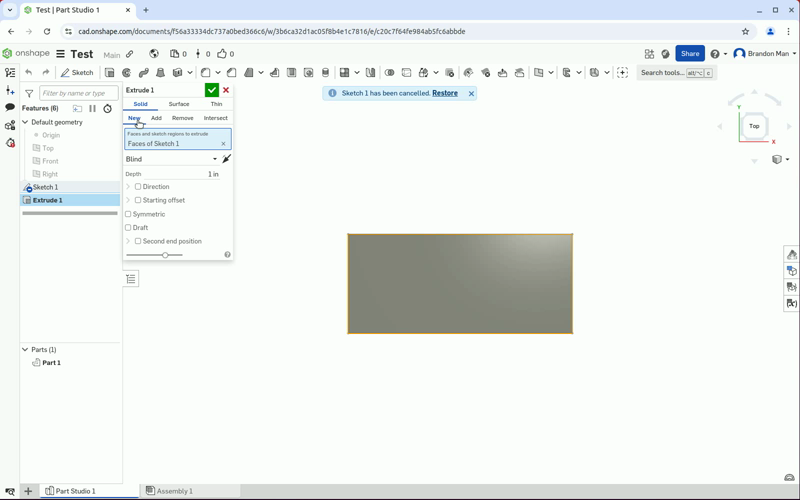
click(137, 120)
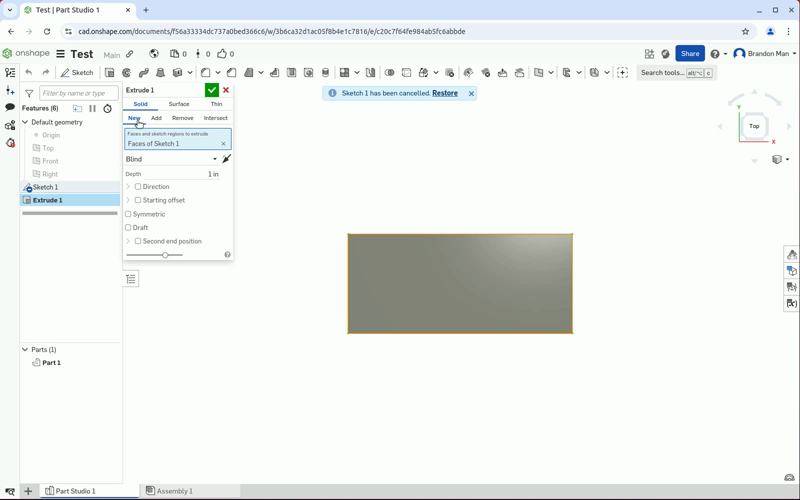
key(tab, 4)
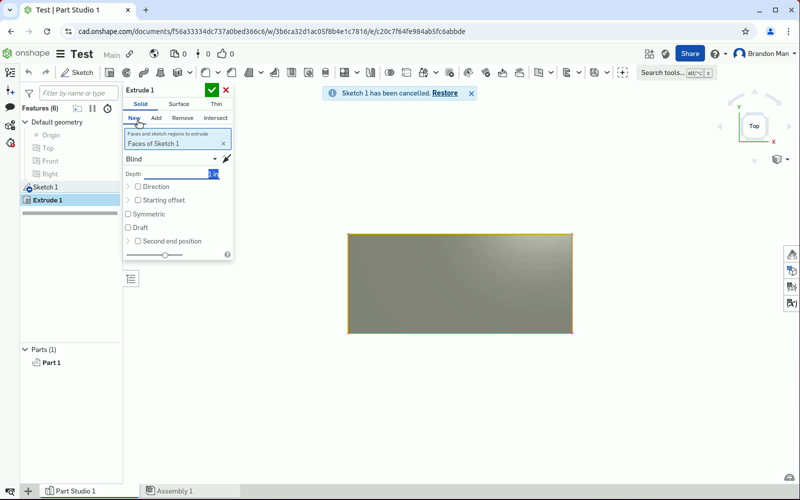
text(7.221)
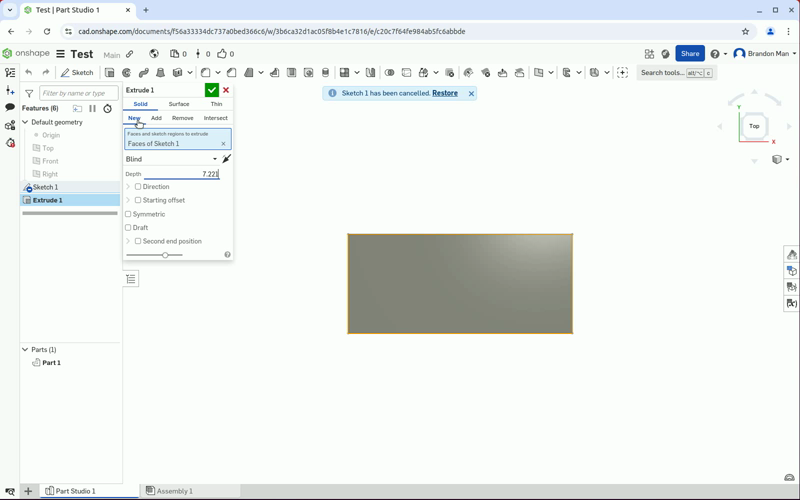
key(enter)
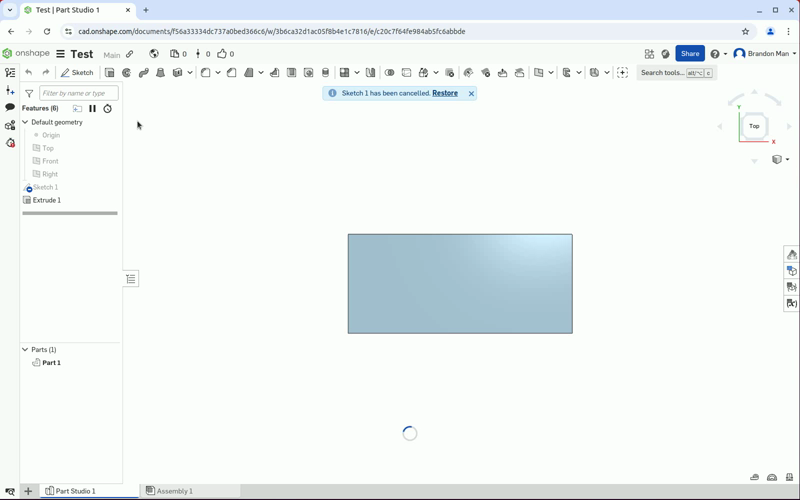
key(shift+h)
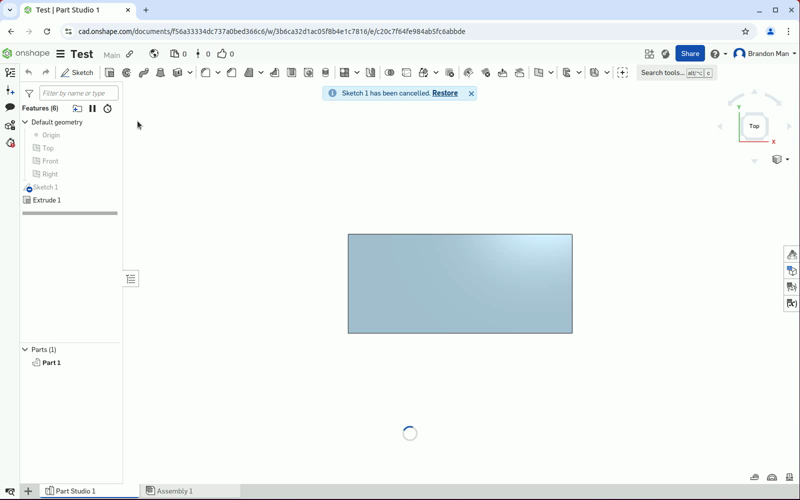
key(shift+h)
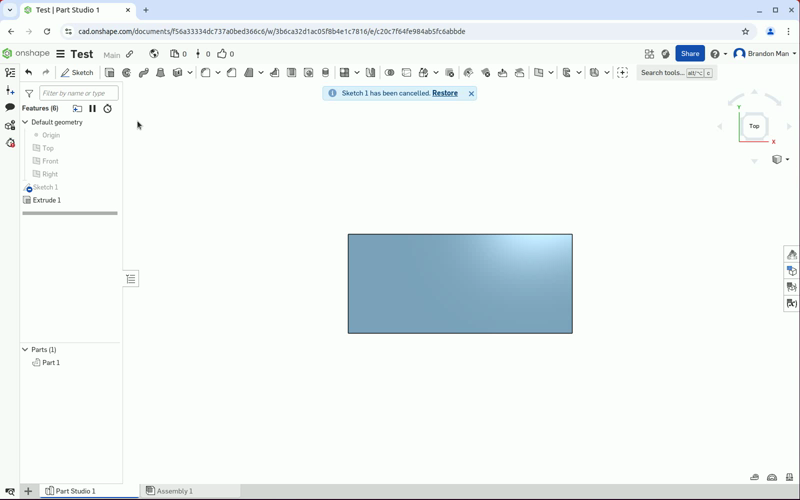
mouse_move(73, 189)
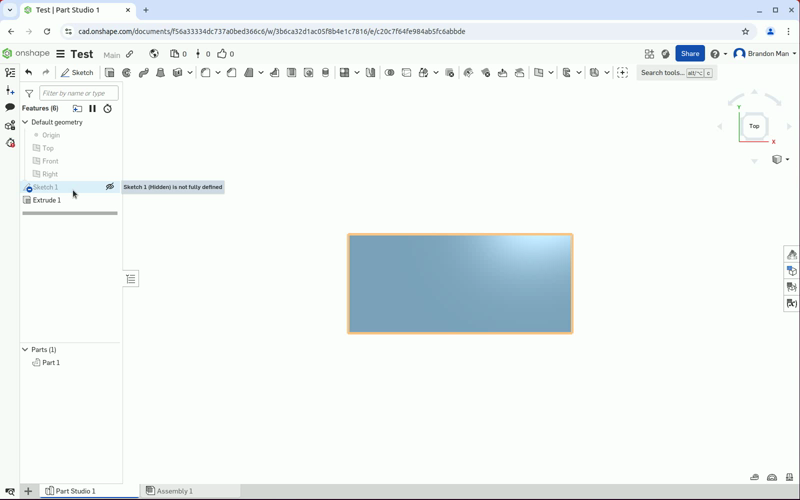
click(73, 189)
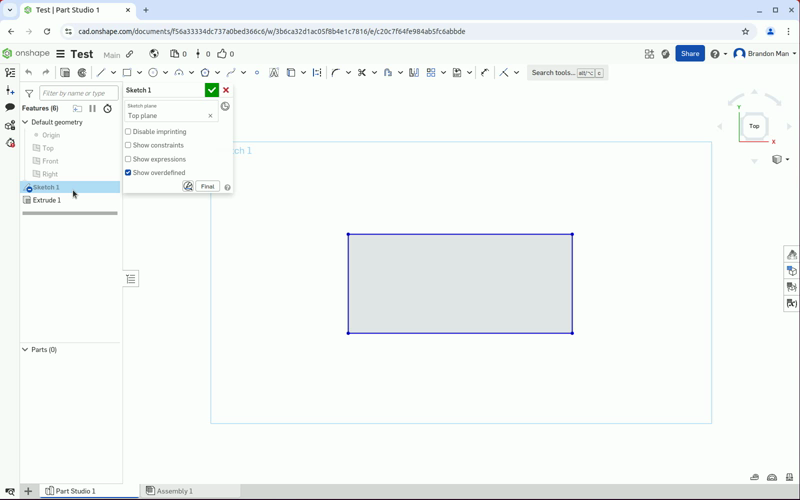
mouse_move(229, 92)
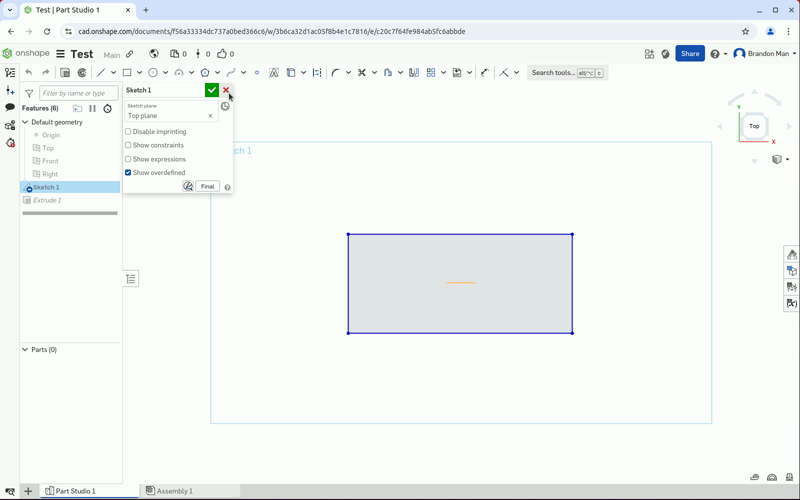
click(229, 92)
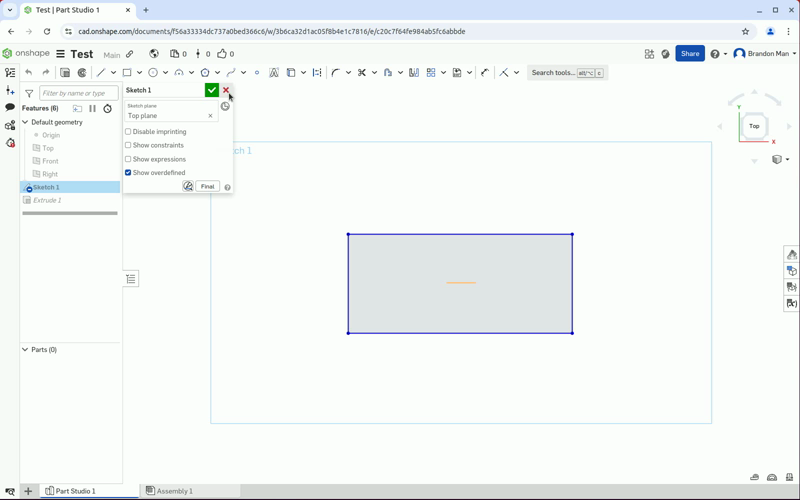
key(shift+s)
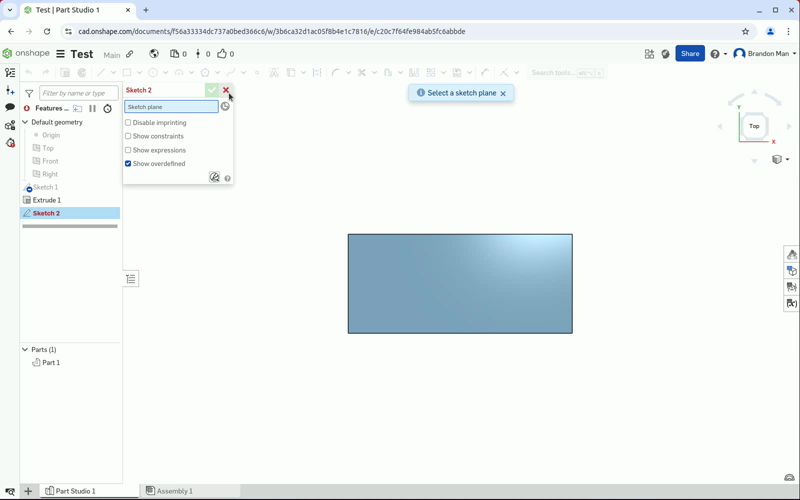
mouse_move(73, 150)
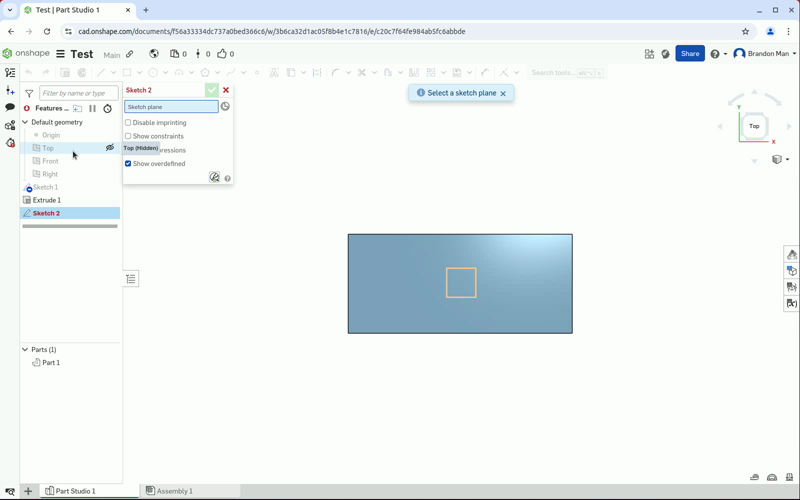
click(73, 150)
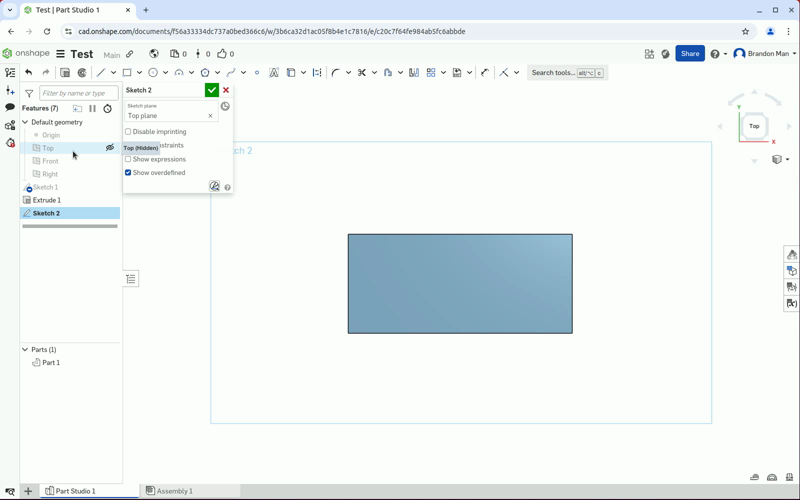
mouse_move(73, 352)
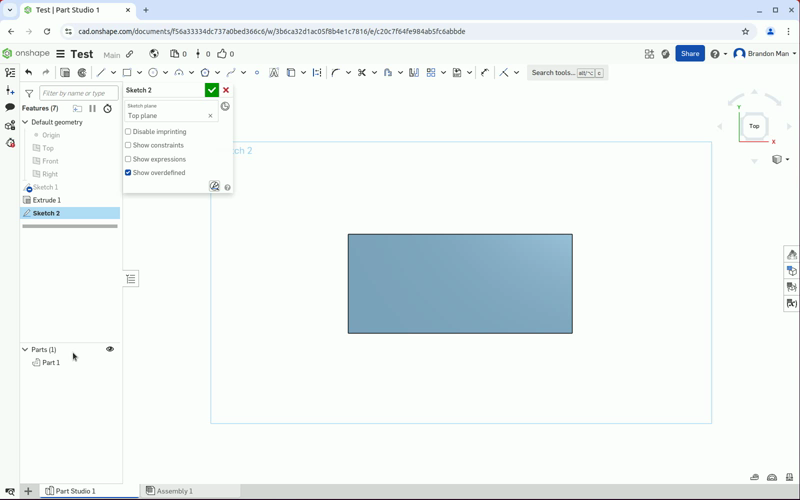
key(y)
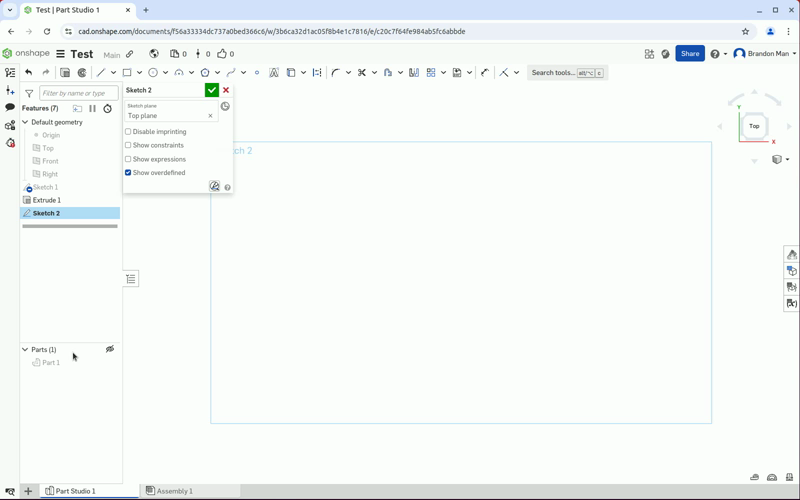
key(l)
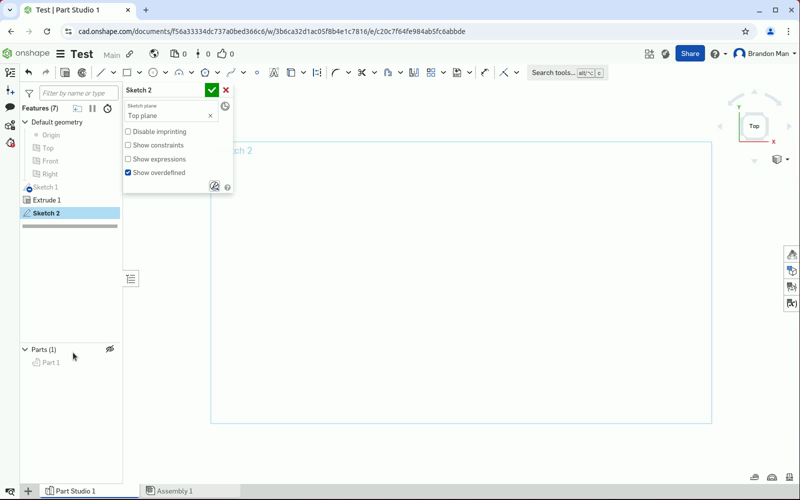
key_down(shift)
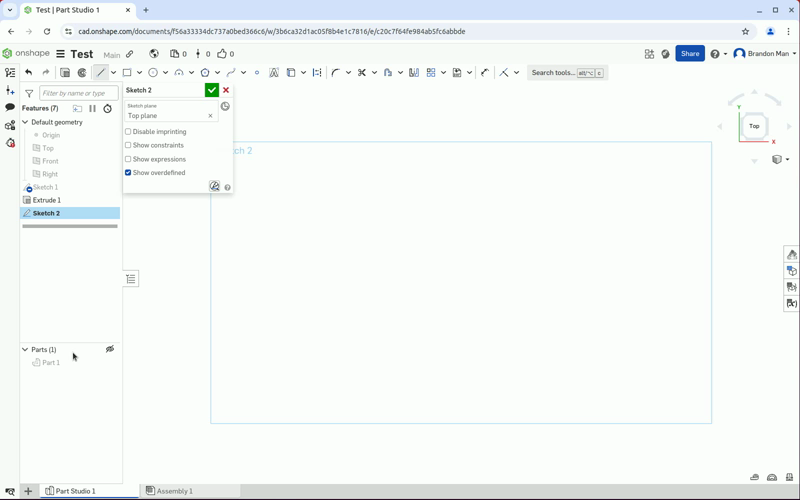
mouse_move(352, 328)
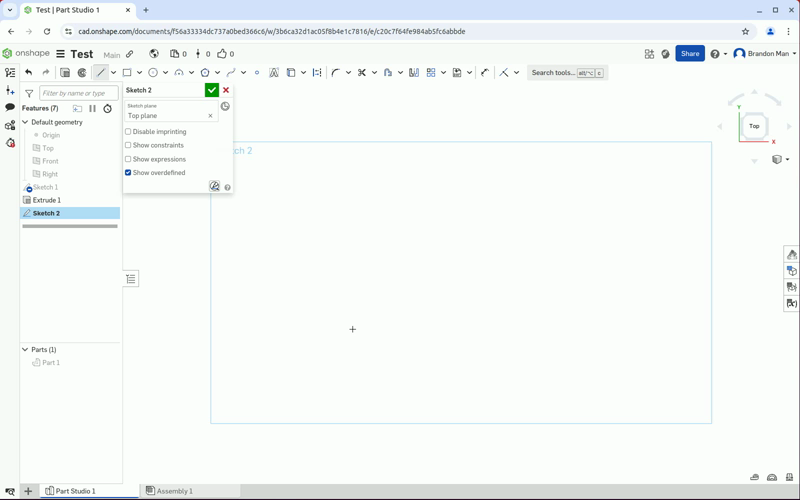
click(352, 328)
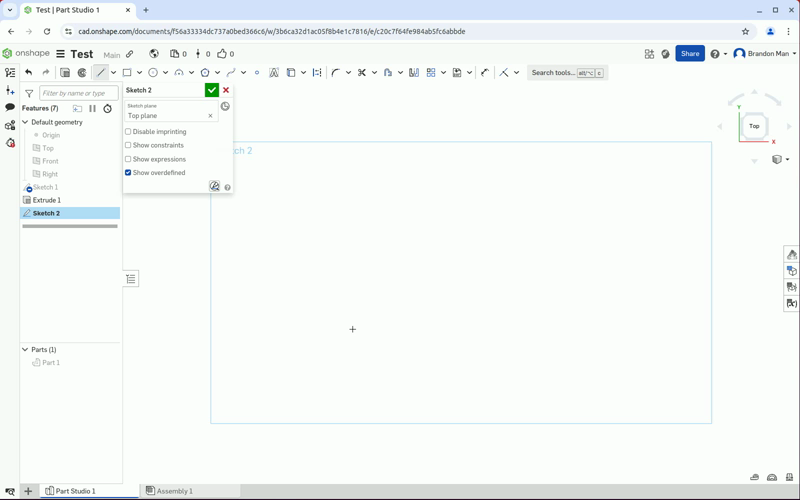
key_up(shift)
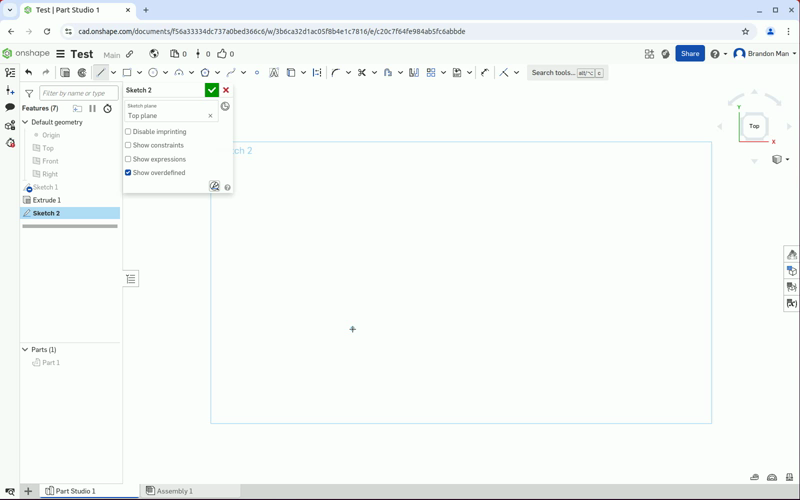
key_down(shift)
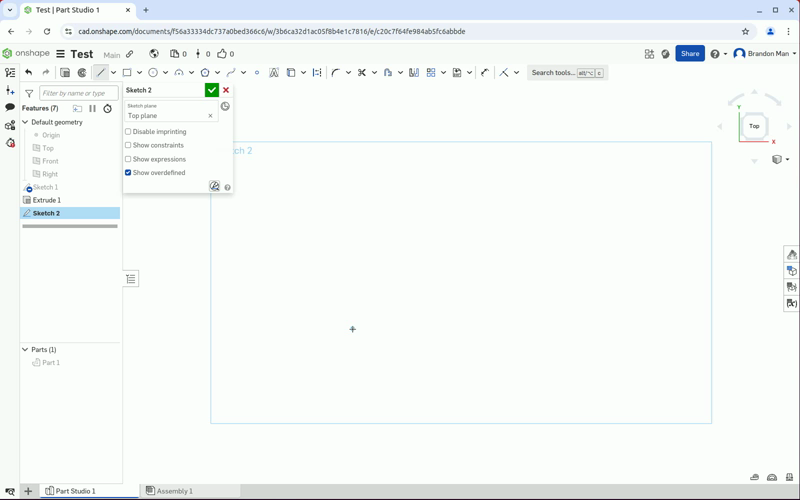
mouse_move(567, 328)
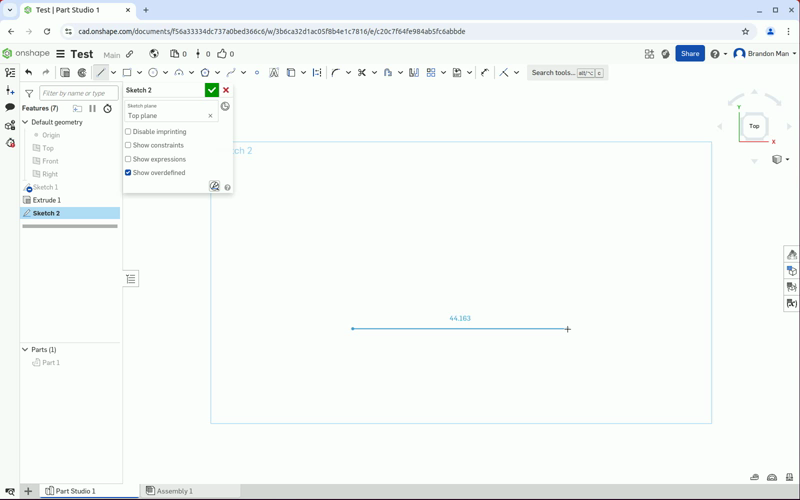
click(567, 328)
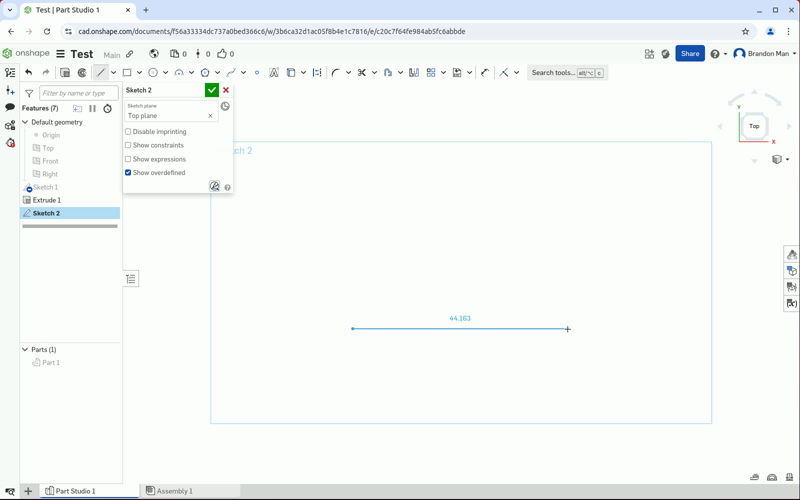
key_up(shift)
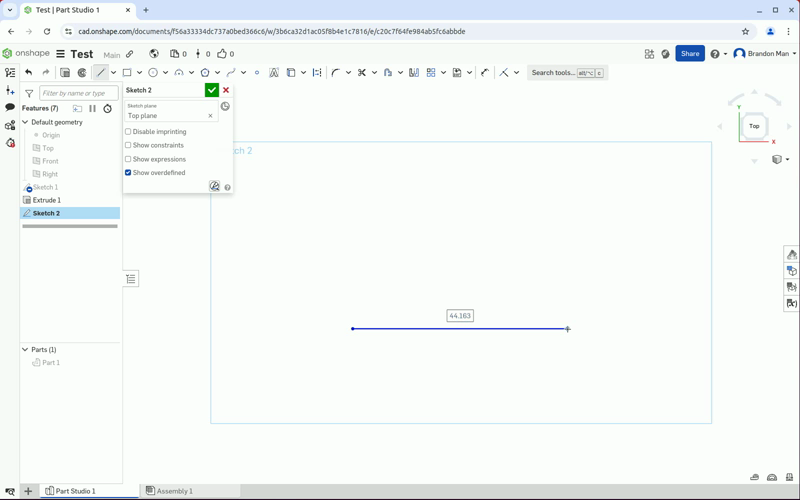
key_down(shift)
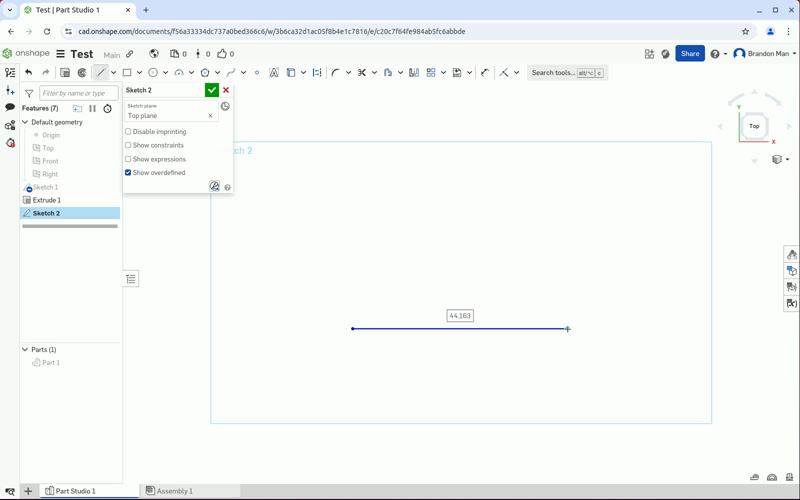
mouse_move(567, 236)
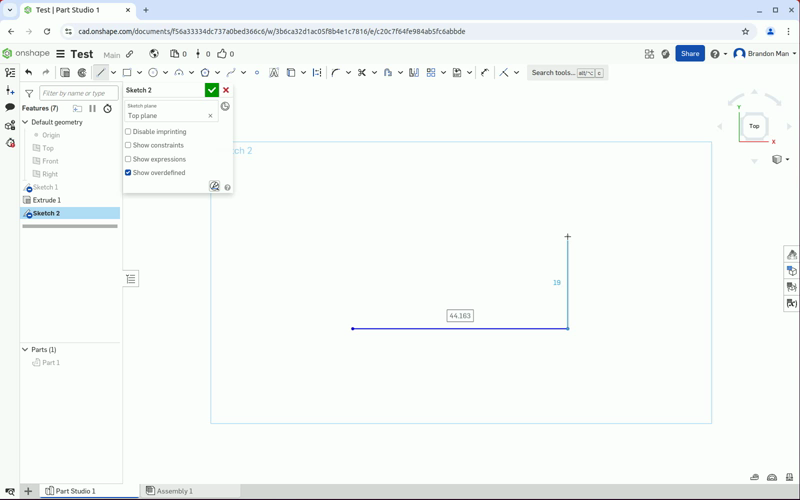
click(567, 236)
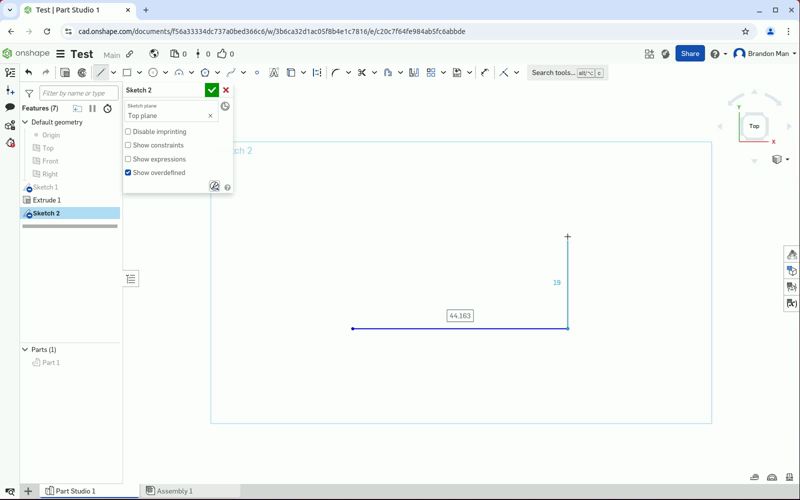
key_up(shift)
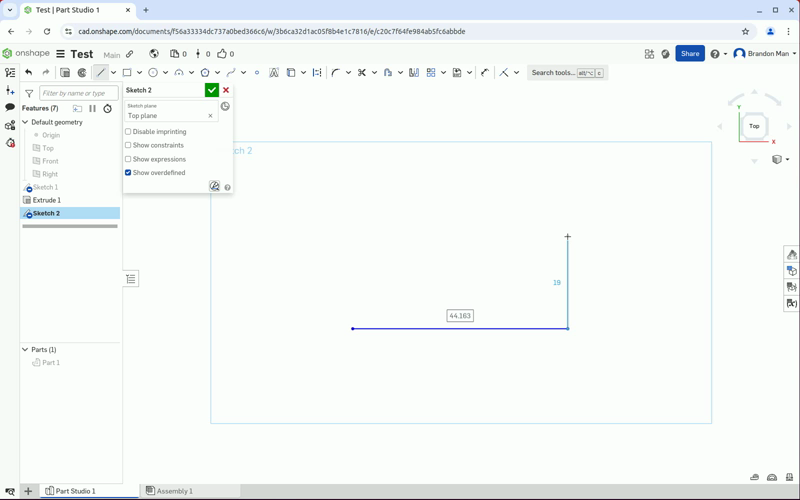
key_down(shift)
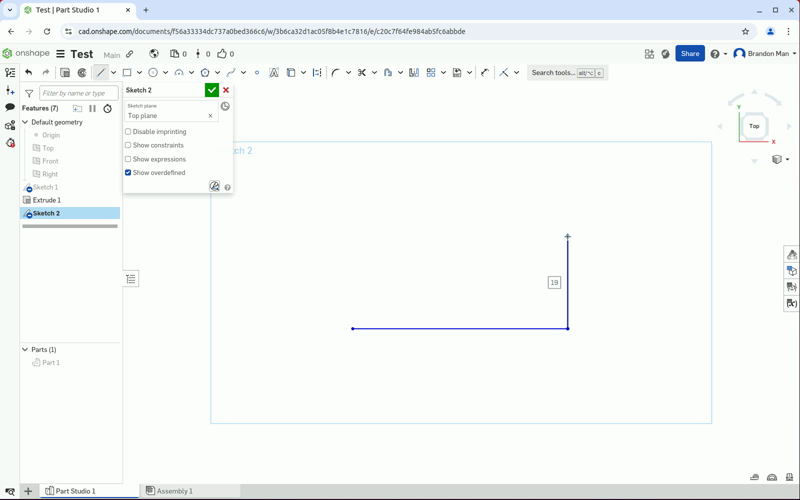
mouse_move(352, 236)
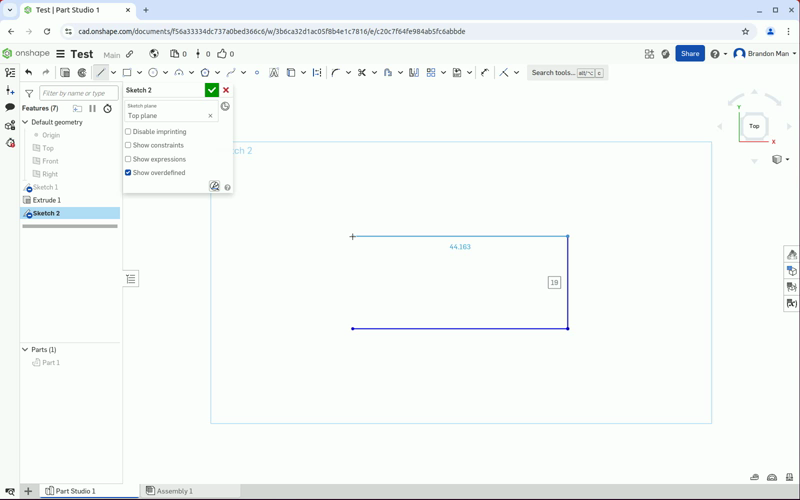
click(352, 236)
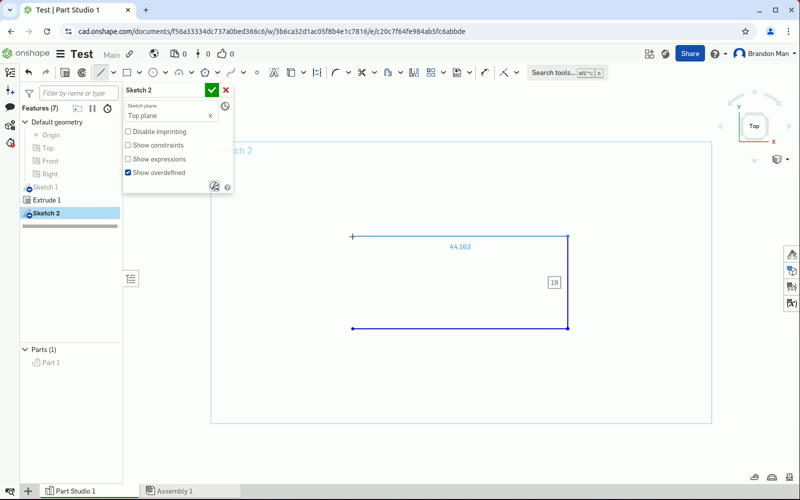
key_up(shift)
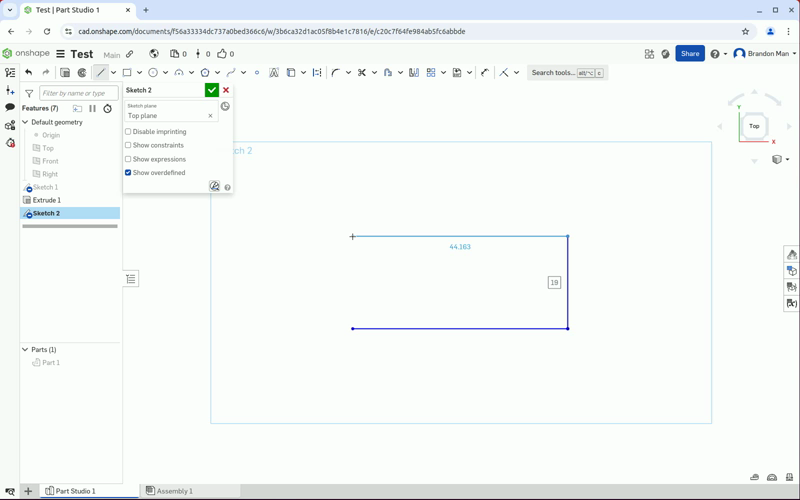
key_down(shift)
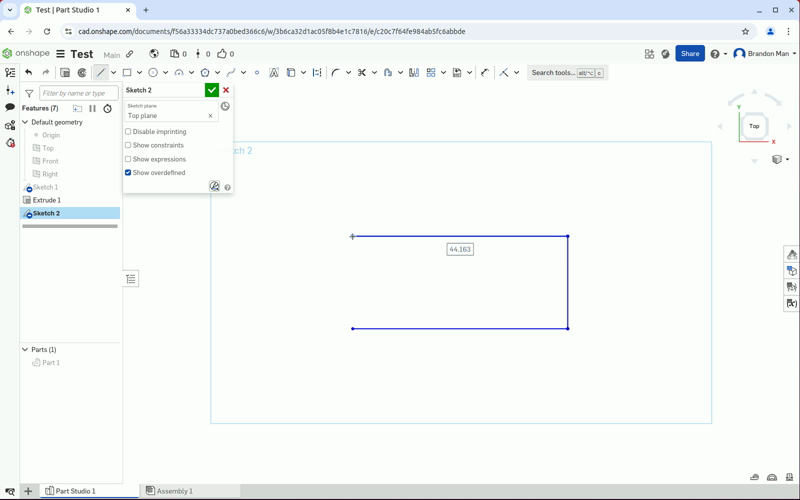
mouse_move(352, 328)
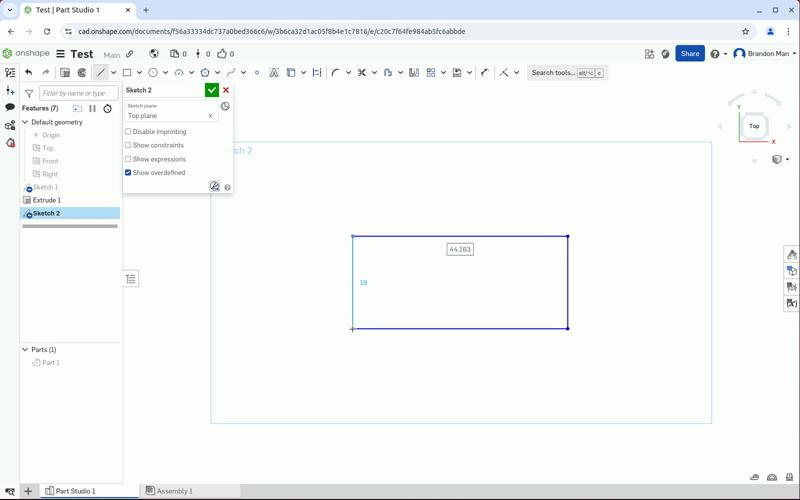
key_up(shift)
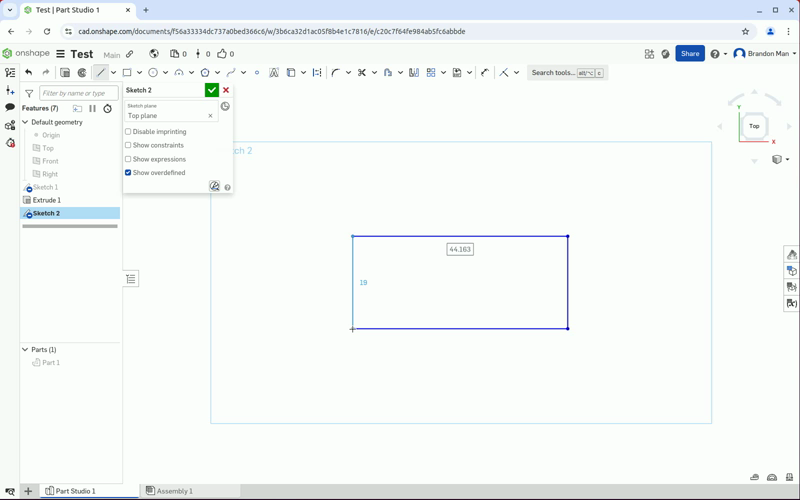
click(352, 328)
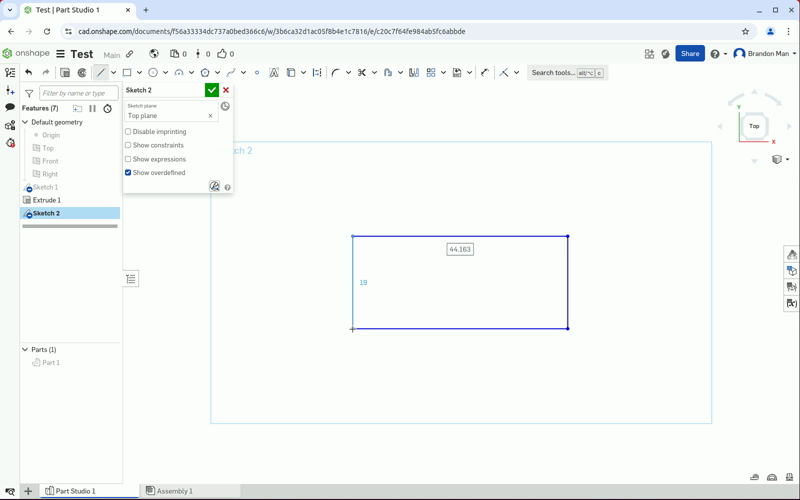
key(esc)
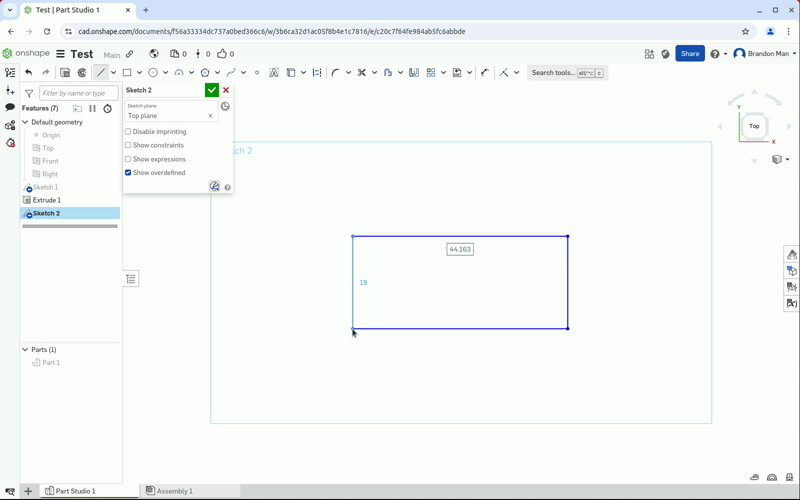
mouse_move(496, 258)
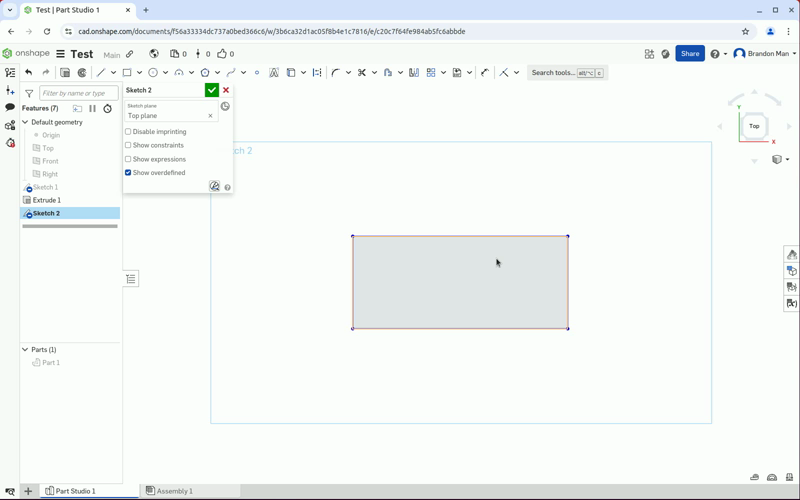
click(496, 258)
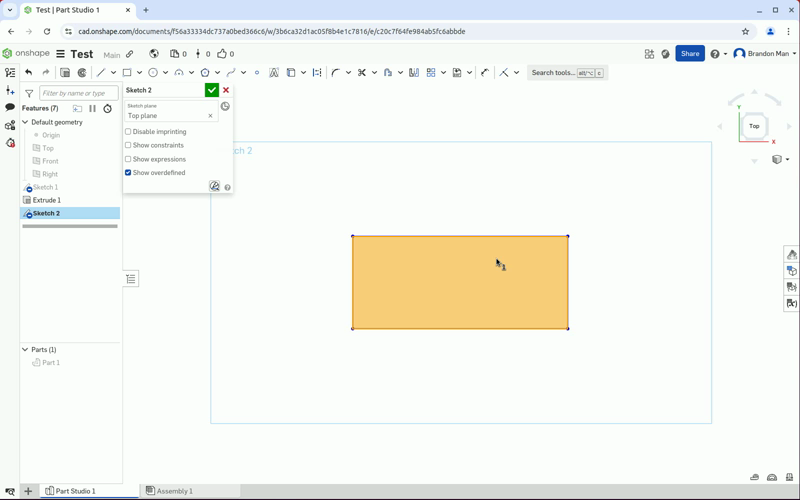
mouse_move(73, 352)
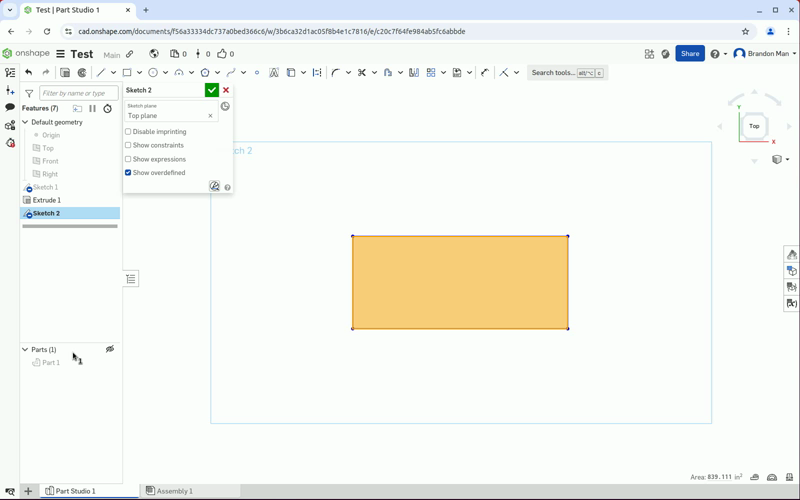
key(shift+y)
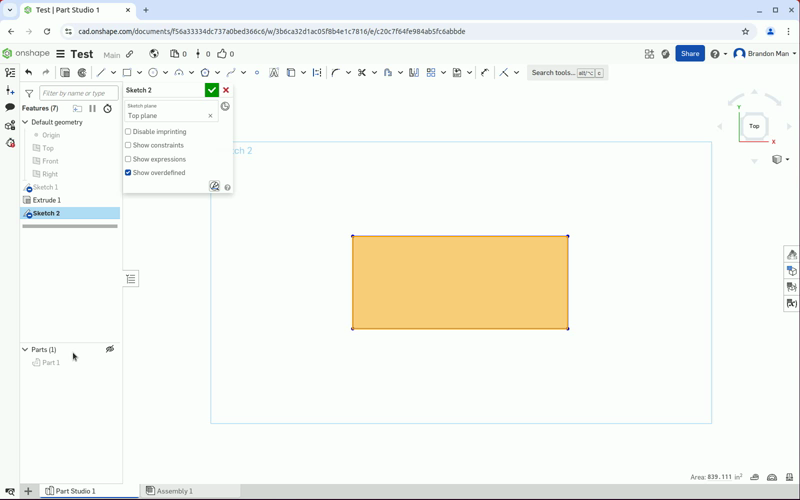
key(shift+e)
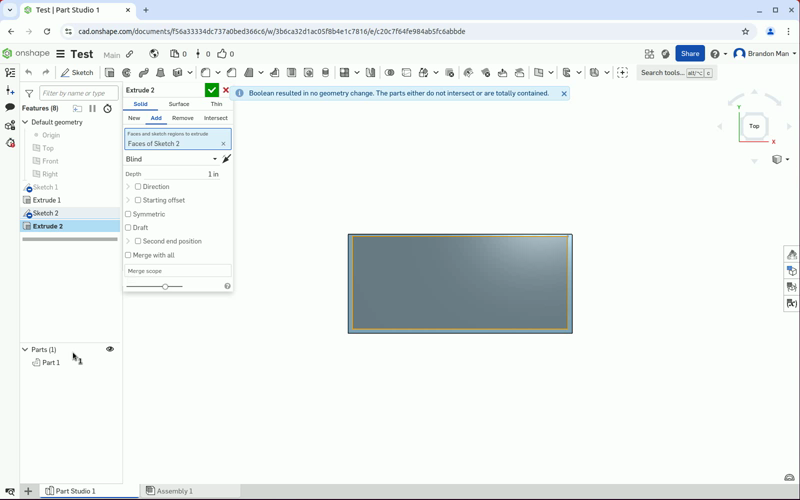
mouse_move(143, 106)
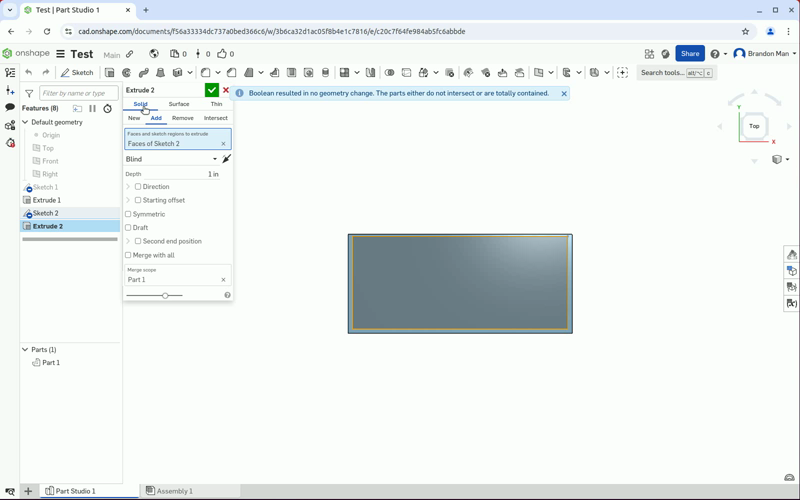
click(143, 106)
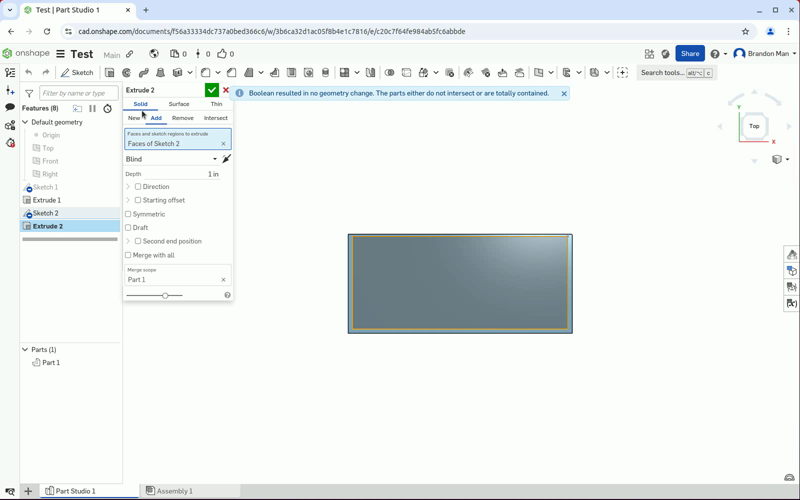
mouse_move(137, 120)
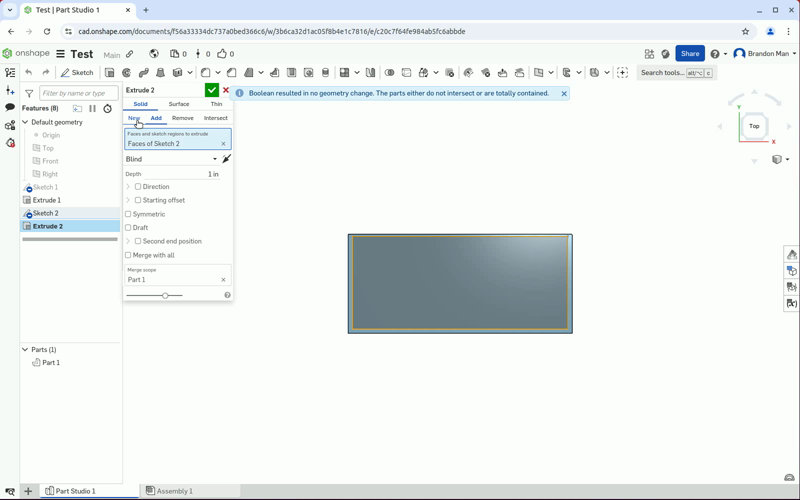
click(137, 120)
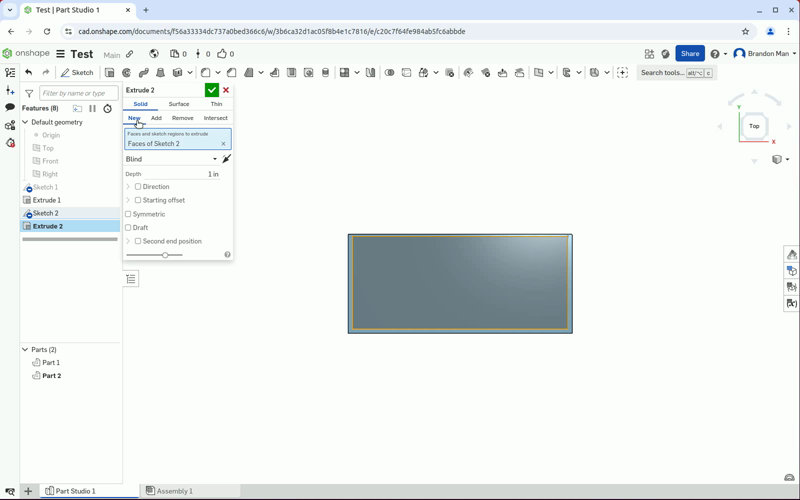
key(tab, 4)
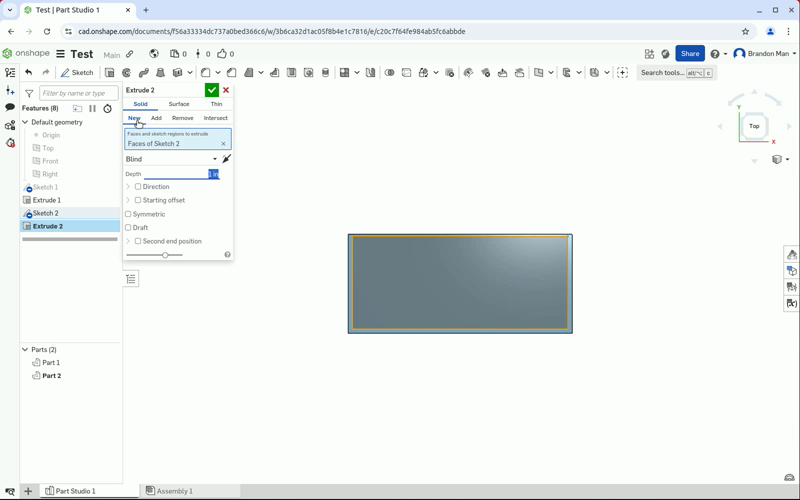
text(7.221)
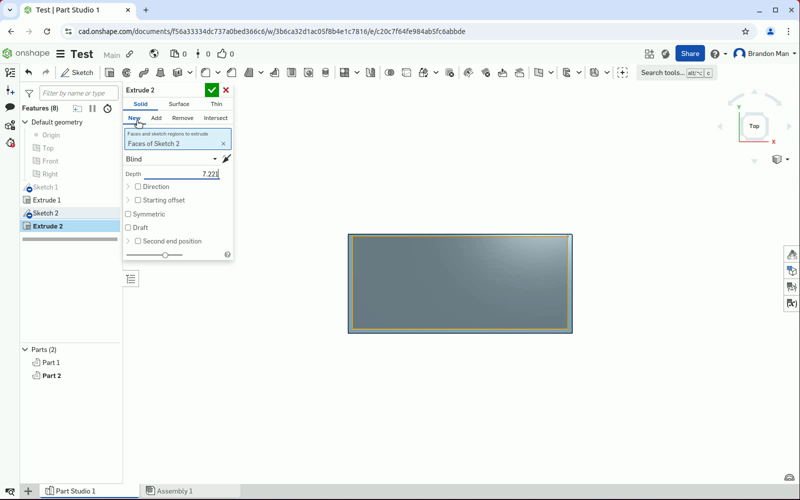
key(enter)
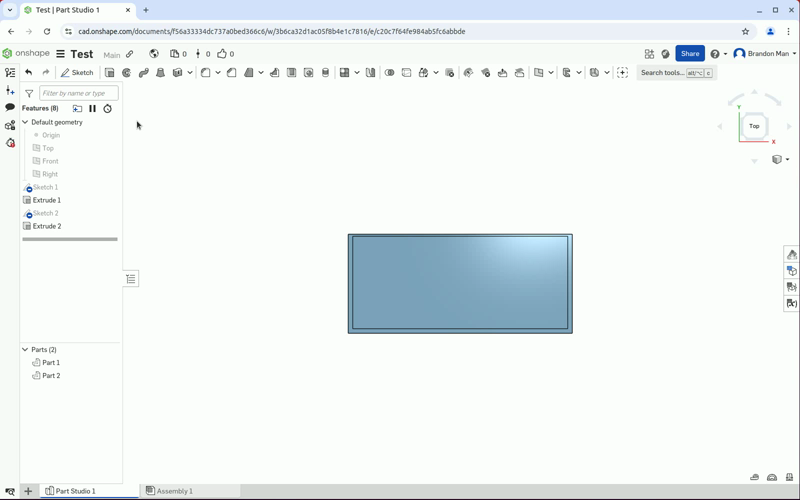
key(shift+h)
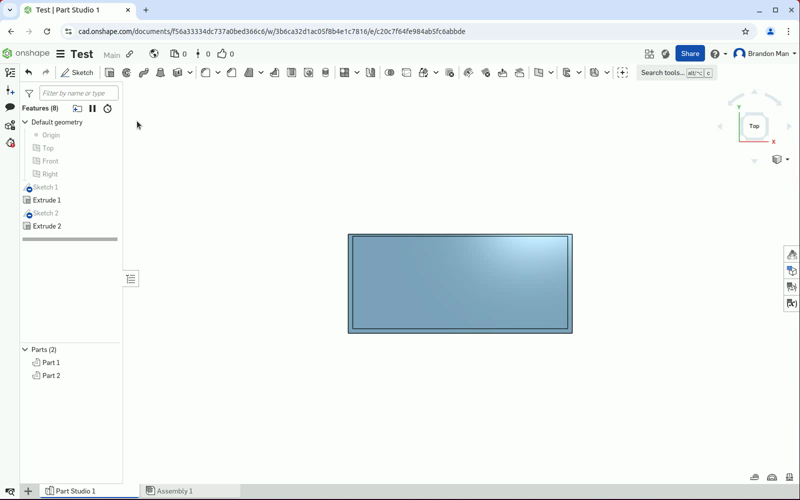
key(shift+h)
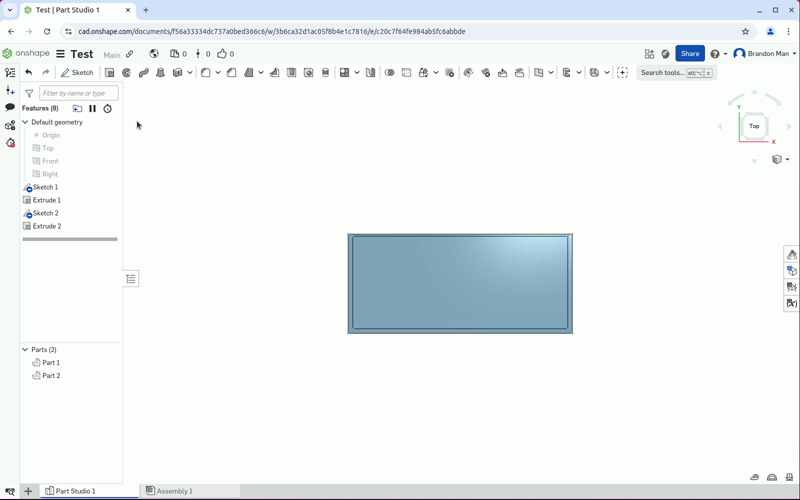
key(shift+7)
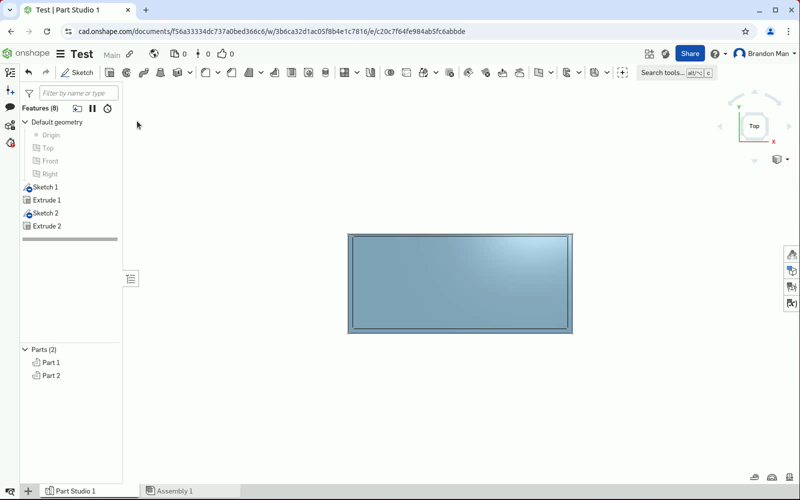
key(up, 3)
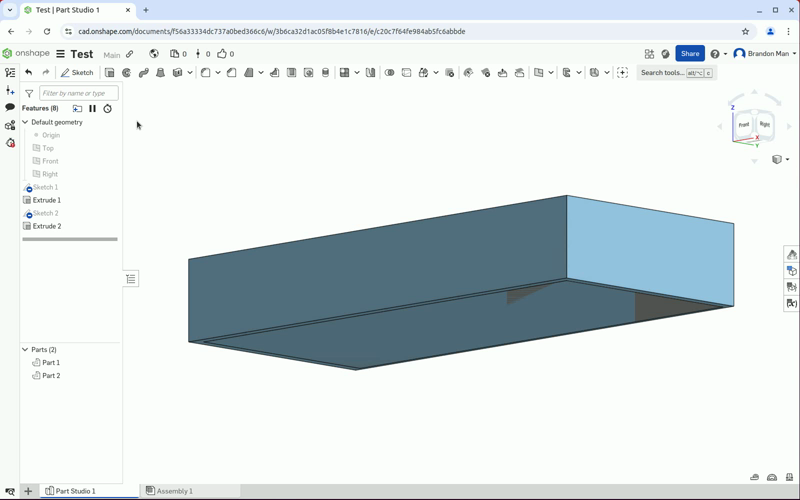
key(left, 3)
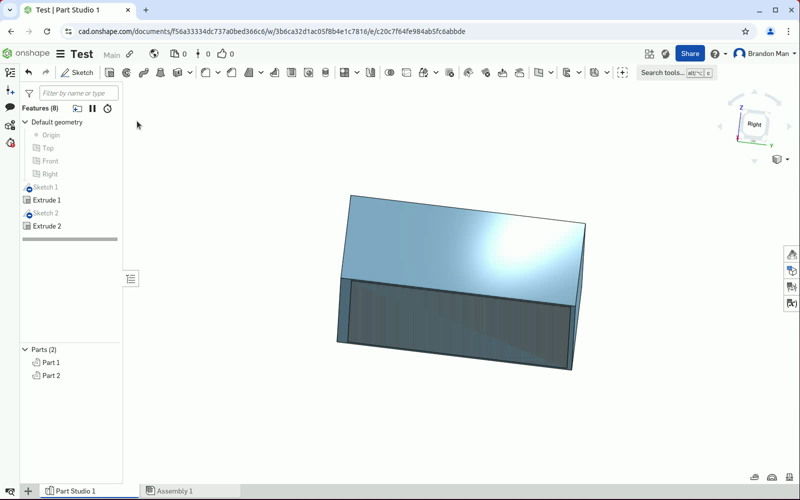
key(right, 3)
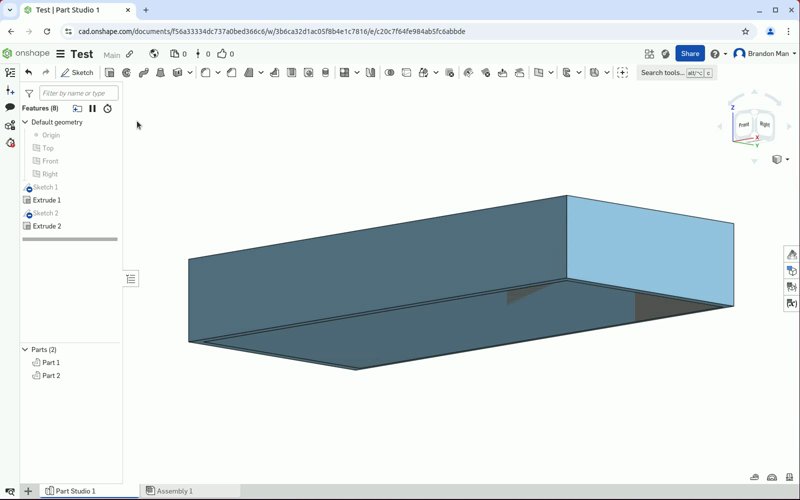
key(down, 3)
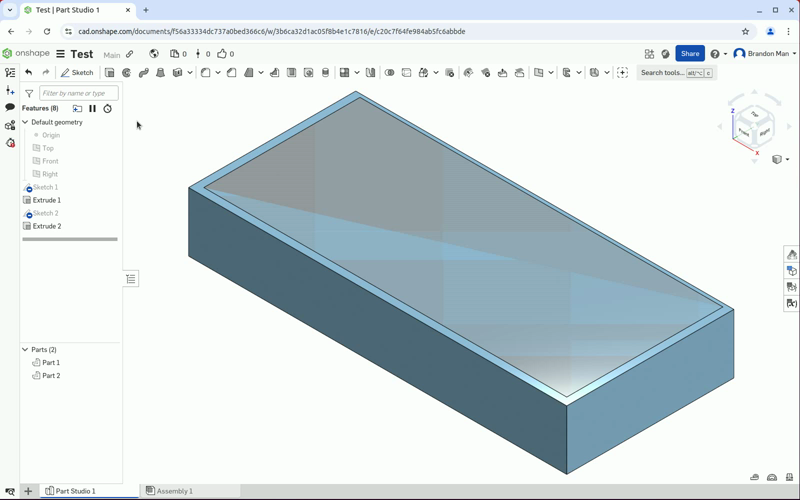
mouse_move(73, 189)
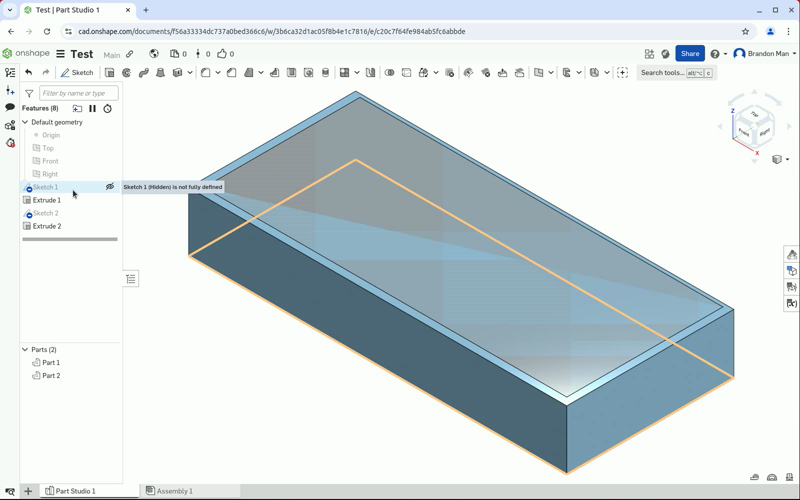
click(73, 189)